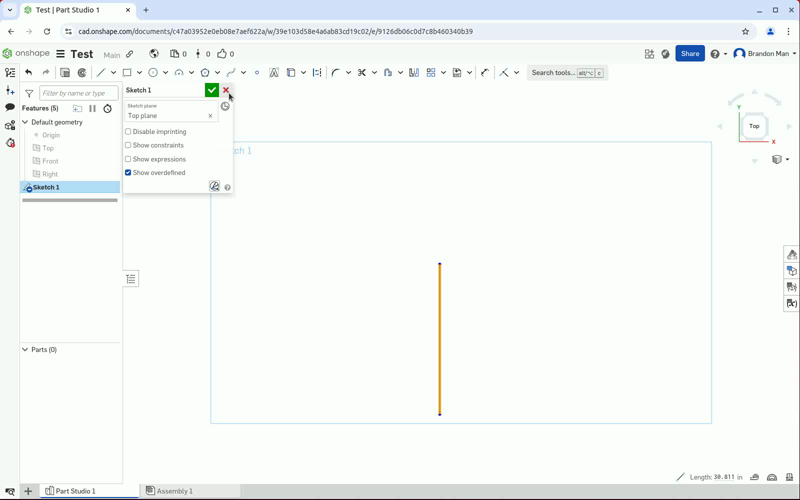
key(shift+h)
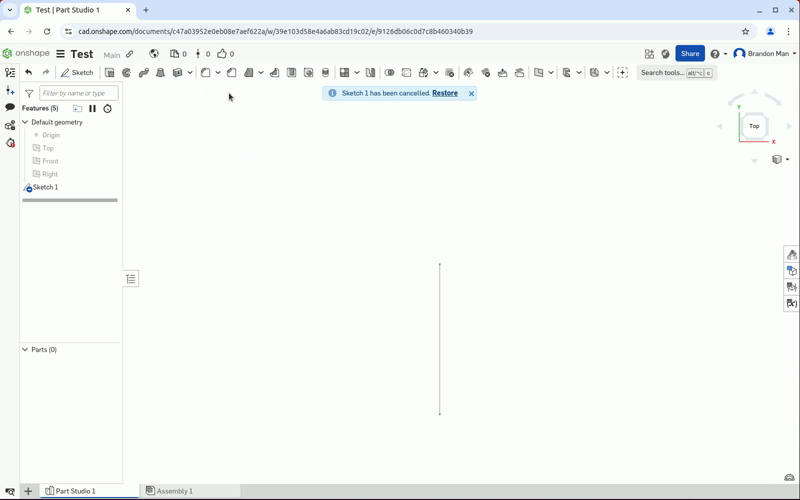
key(shift+s)
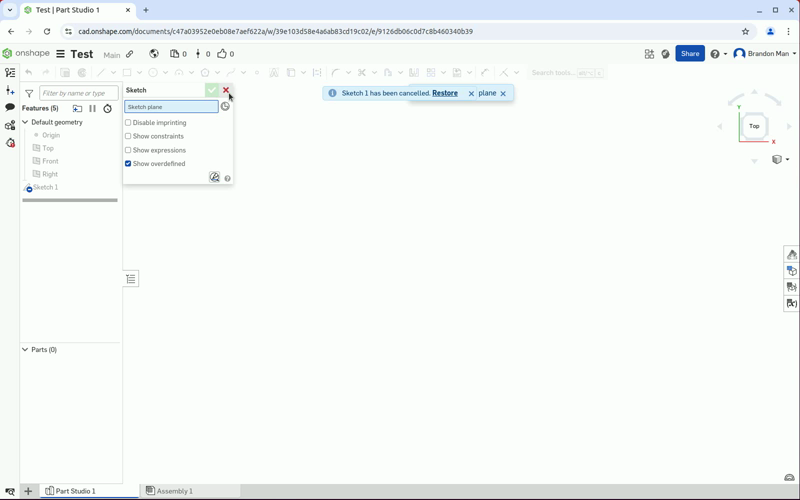
mouse_move(73, 150)
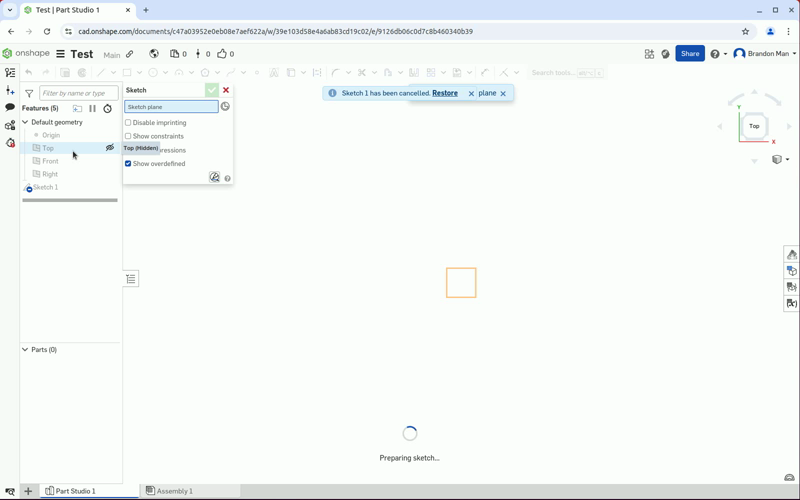
click(73, 150)
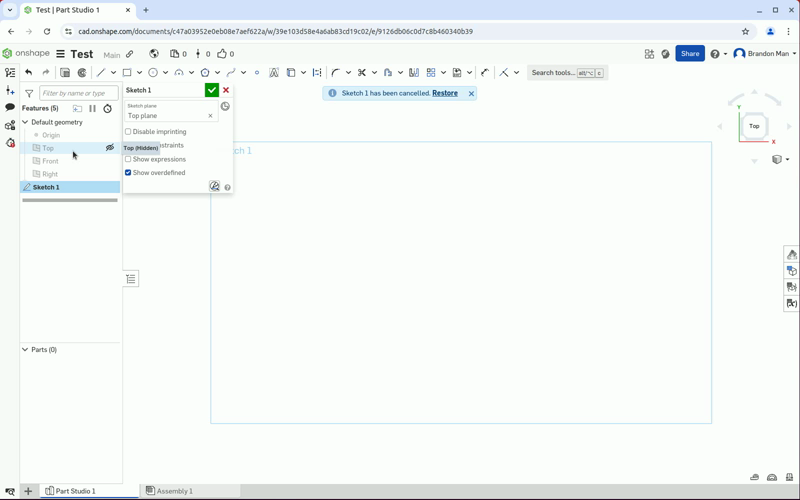
mouse_move(73, 352)
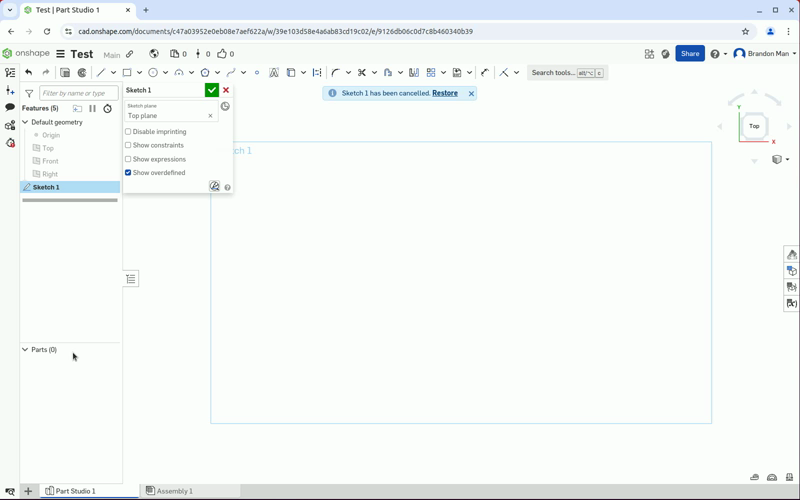
key(y)
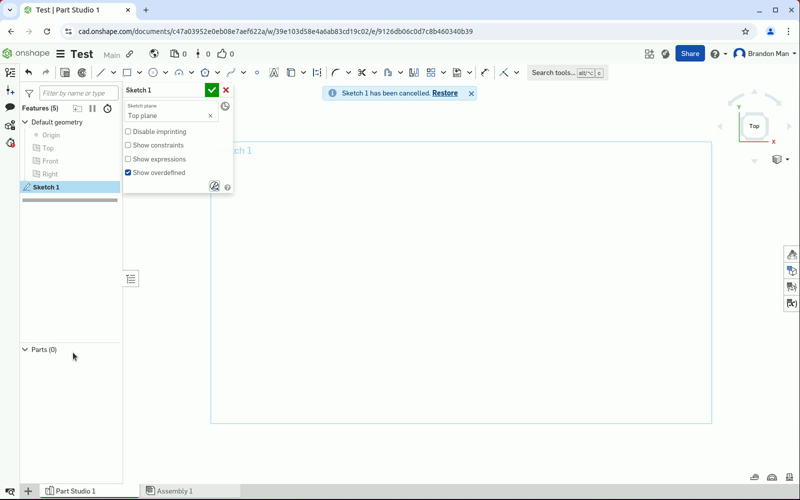
key(l)
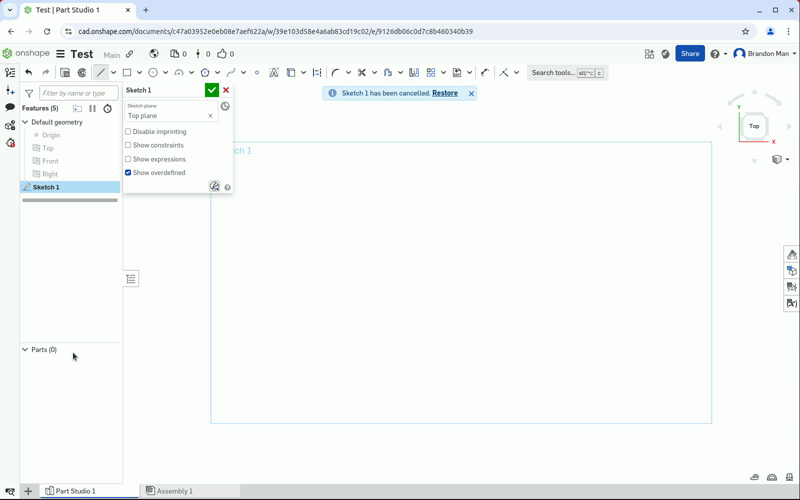
key_down(shift)
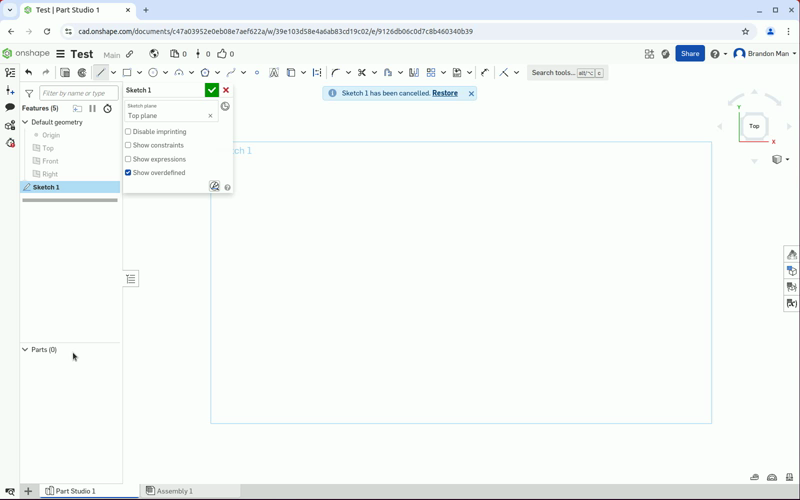
mouse_move(348, 282)
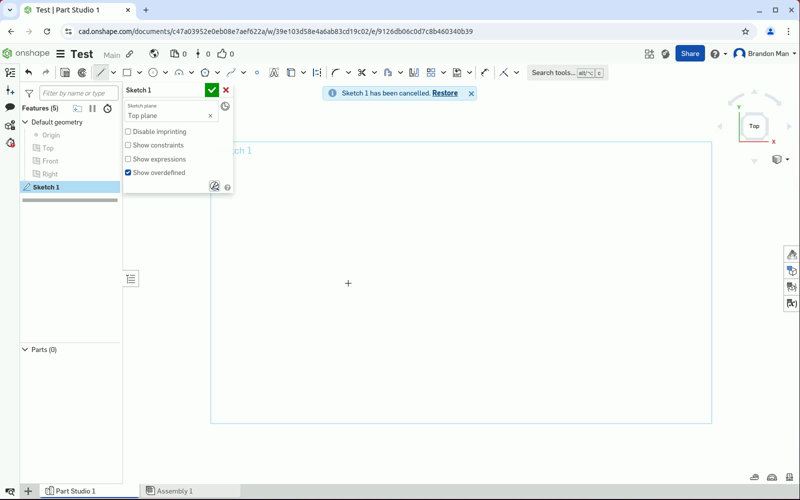
click(348, 282)
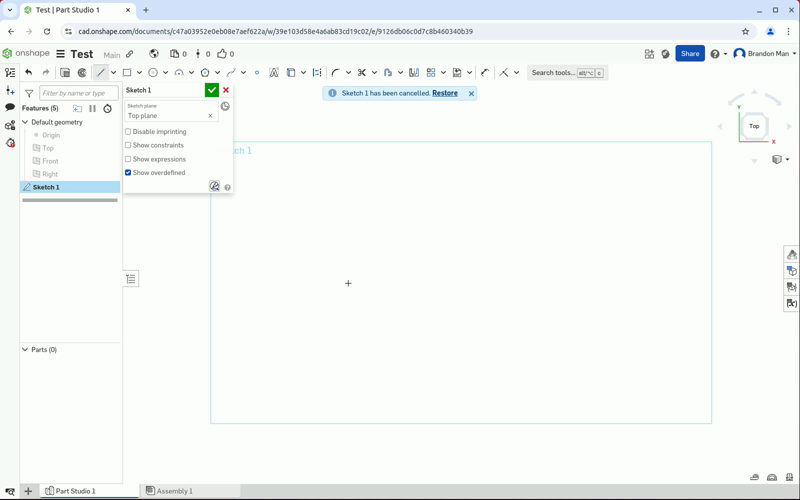
key_up(shift)
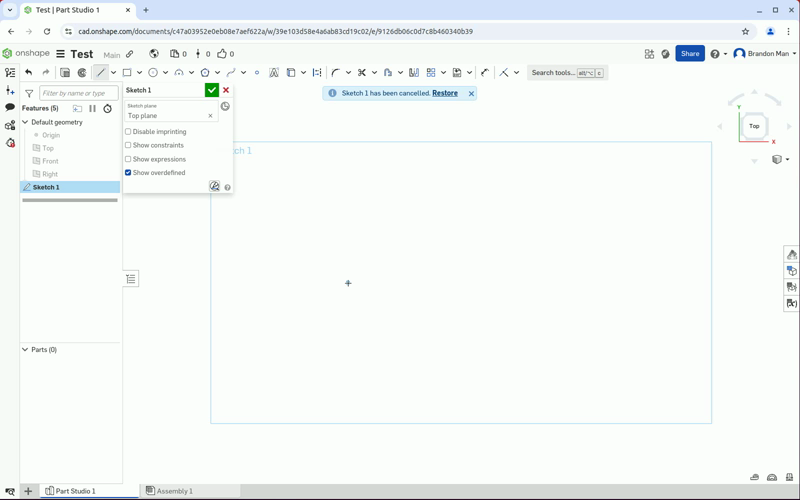
key_down(shift)
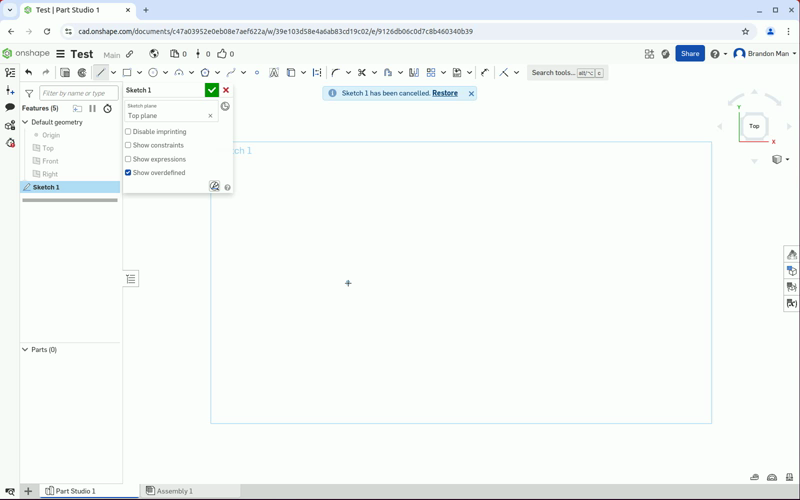
mouse_move(378, 282)
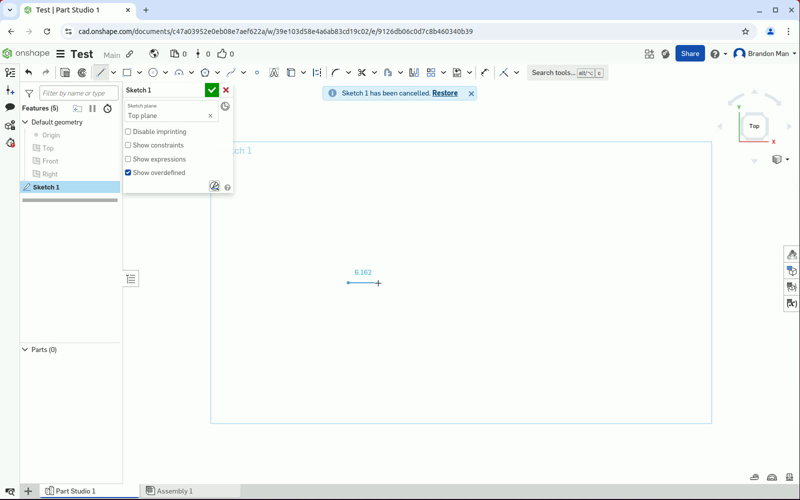
mouse_move(392, 282)
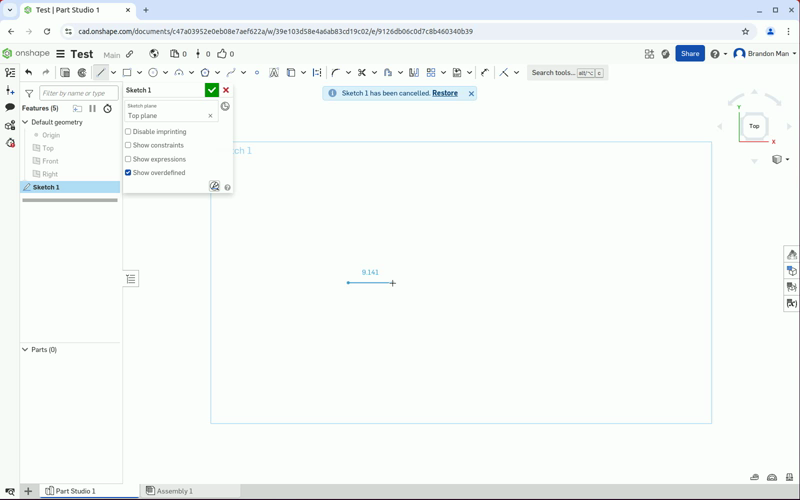
click(392, 282)
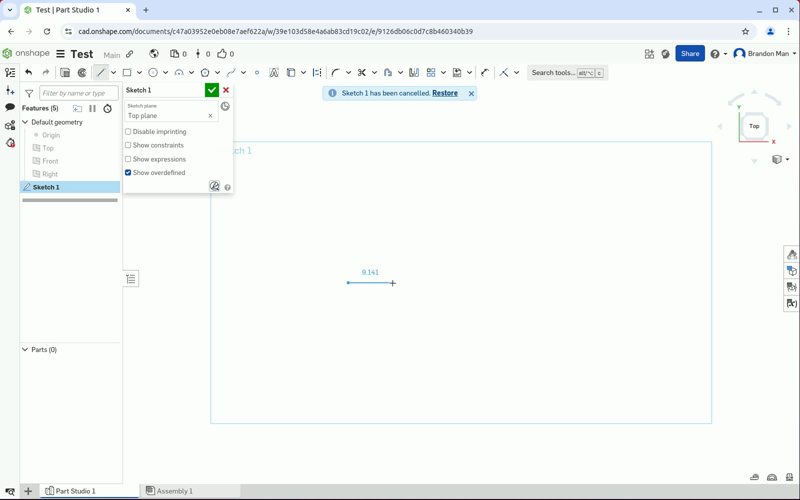
key_up(shift)
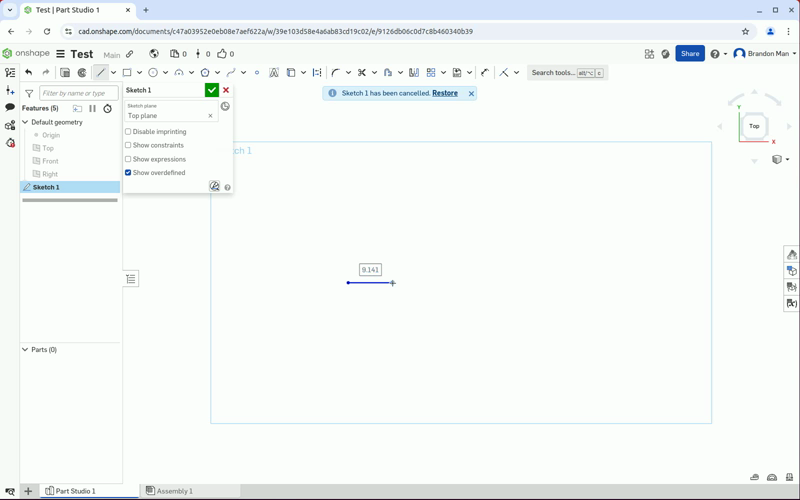
key_down(shift)
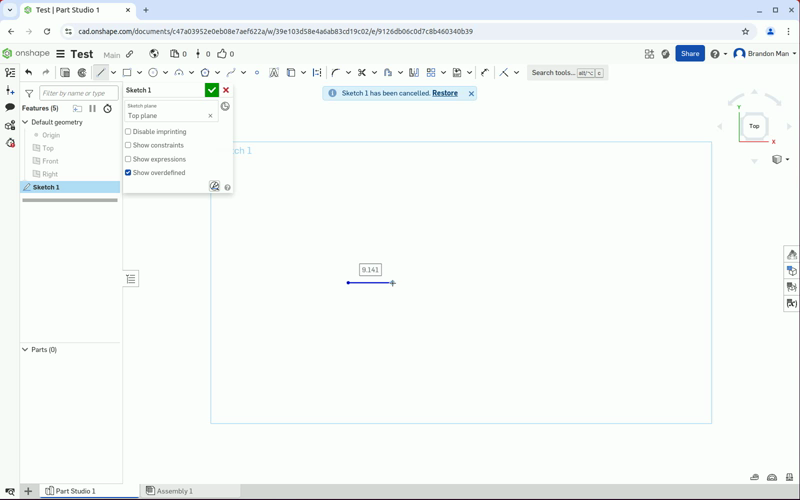
mouse_move(422, 282)
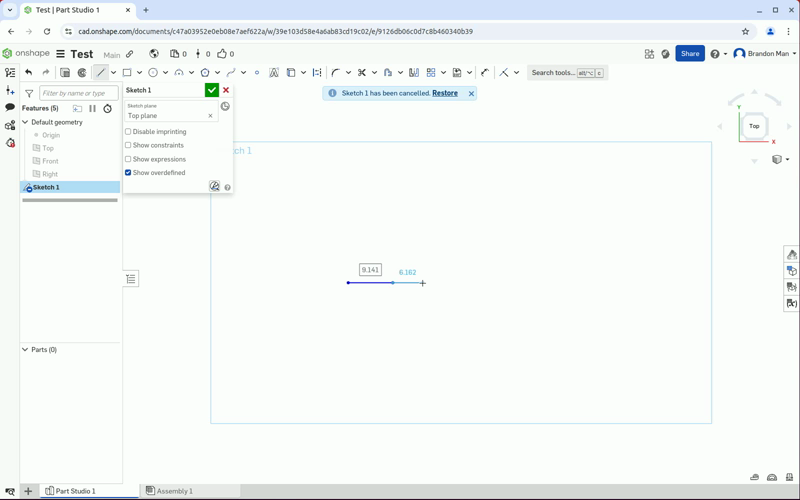
mouse_move(392, 309)
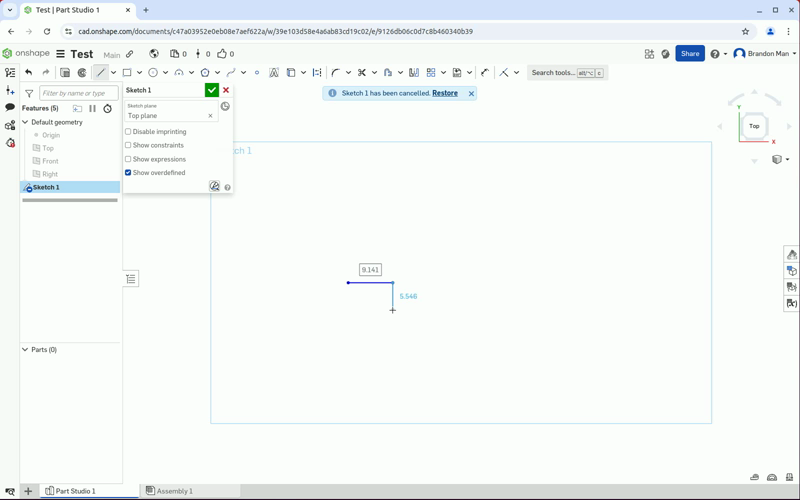
click(392, 309)
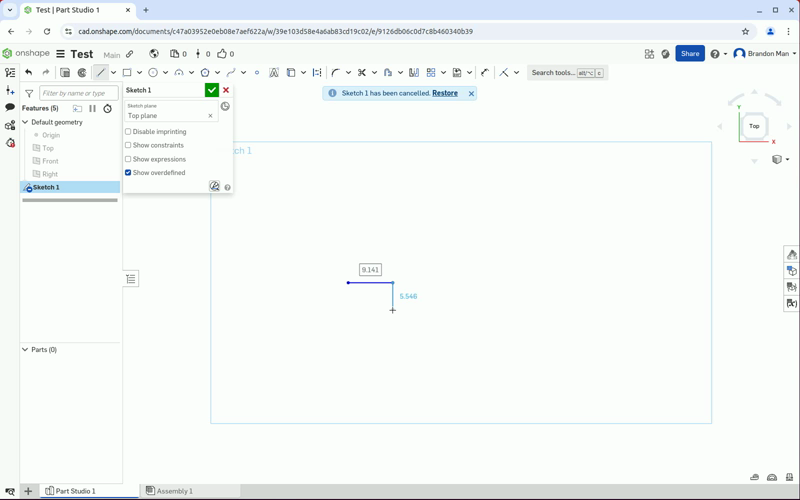
key_up(shift)
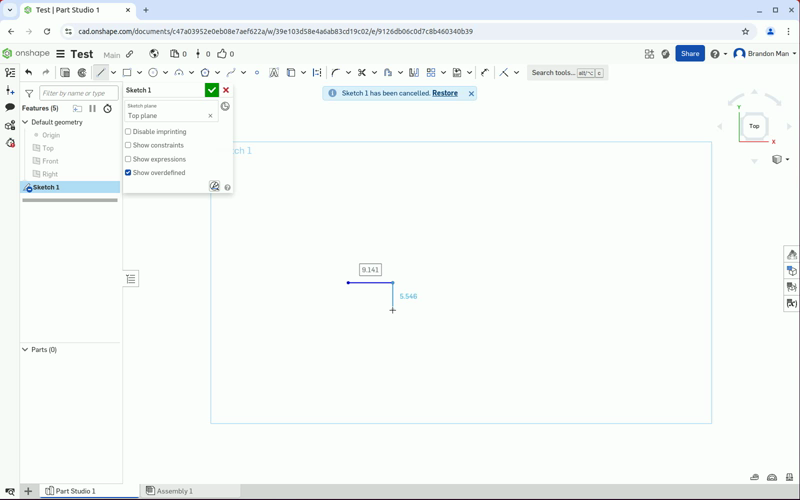
key_down(shift)
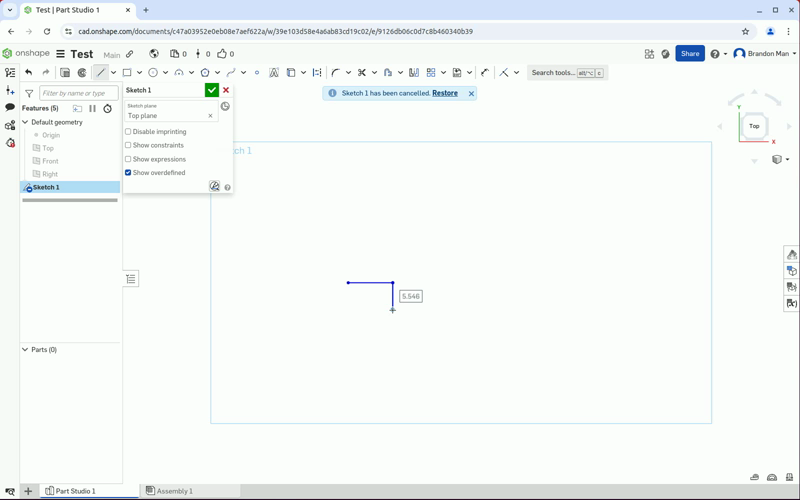
mouse_move(422, 309)
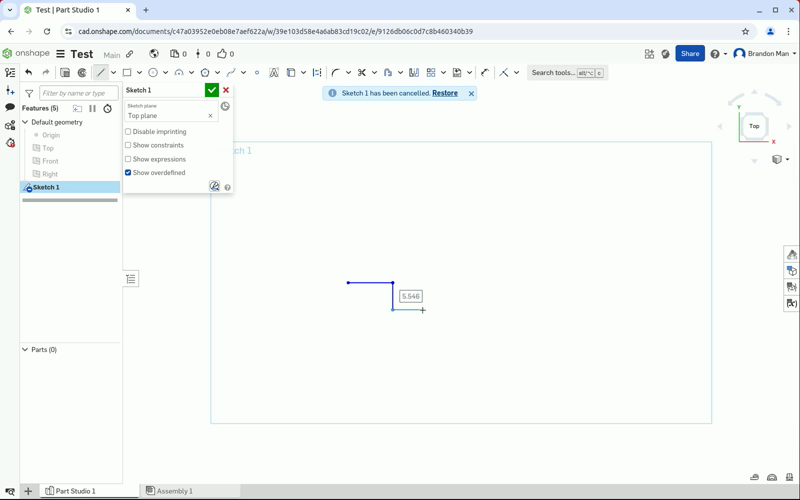
mouse_move(442, 309)
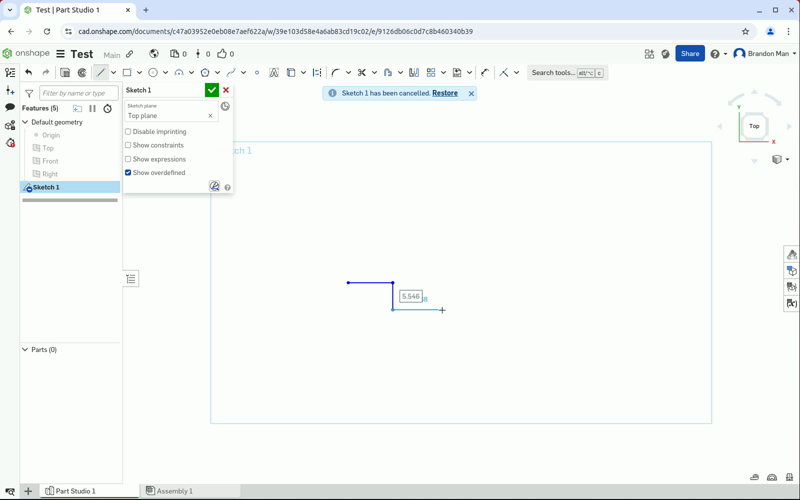
click(442, 309)
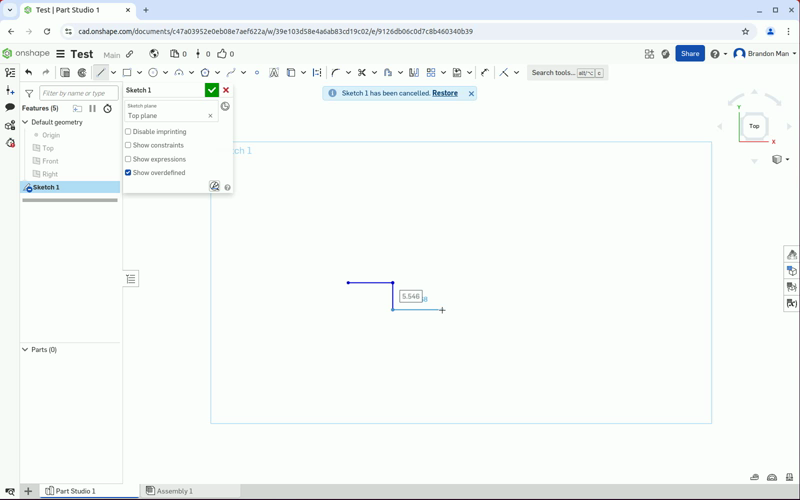
key_up(shift)
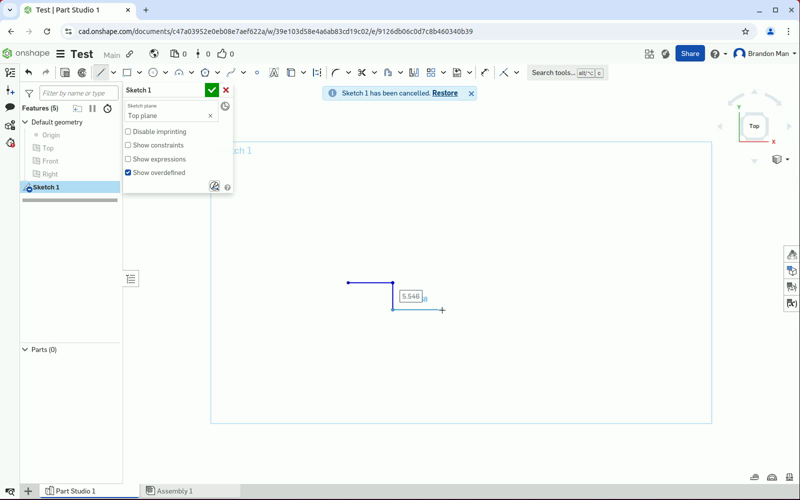
key_down(shift)
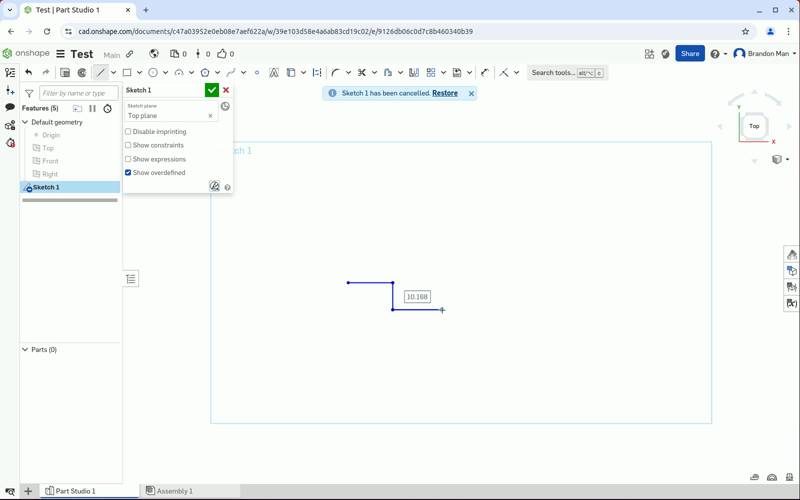
mouse_move(442, 206)
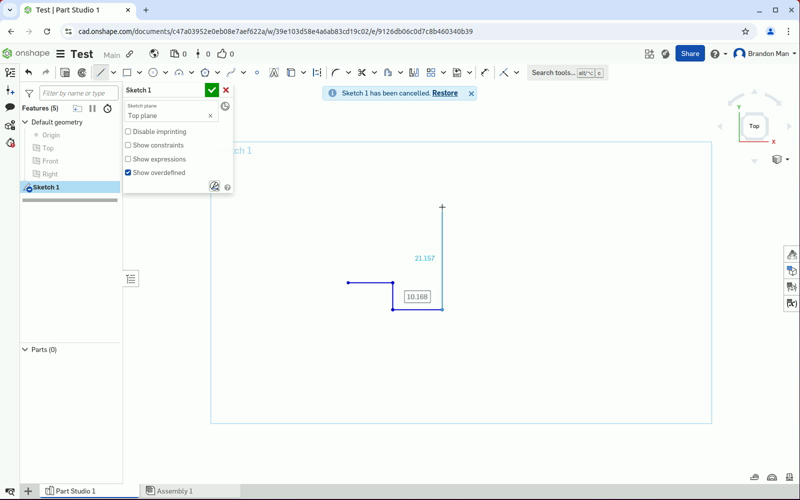
click(442, 206)
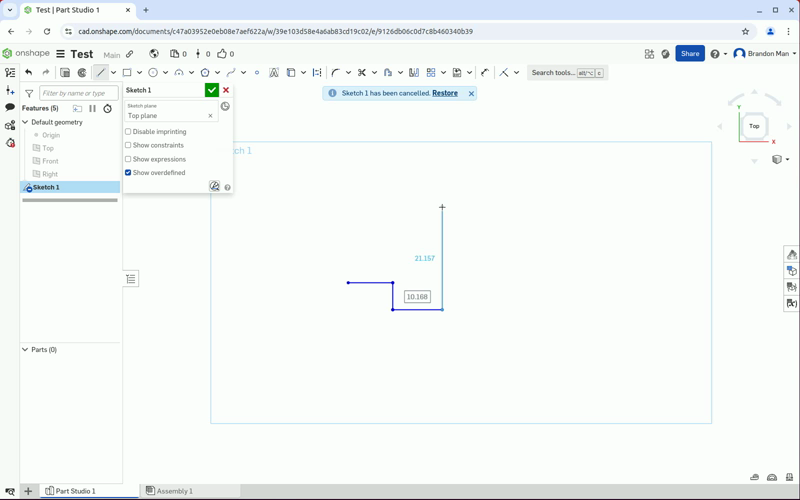
key_up(shift)
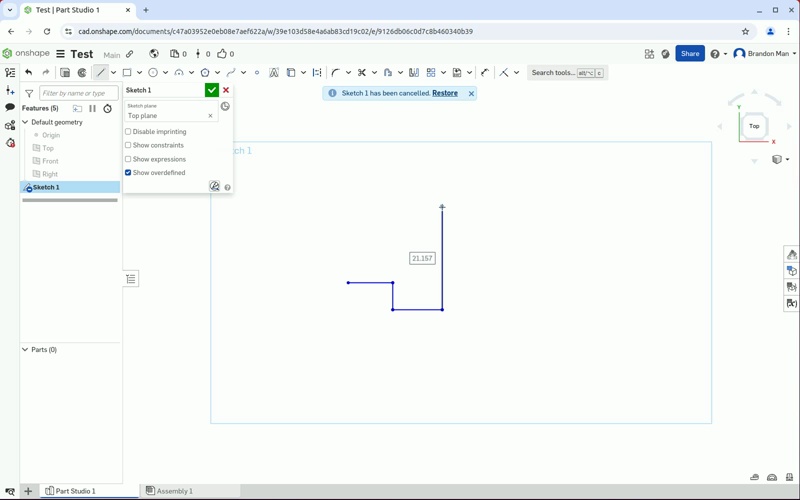
key_down(shift)
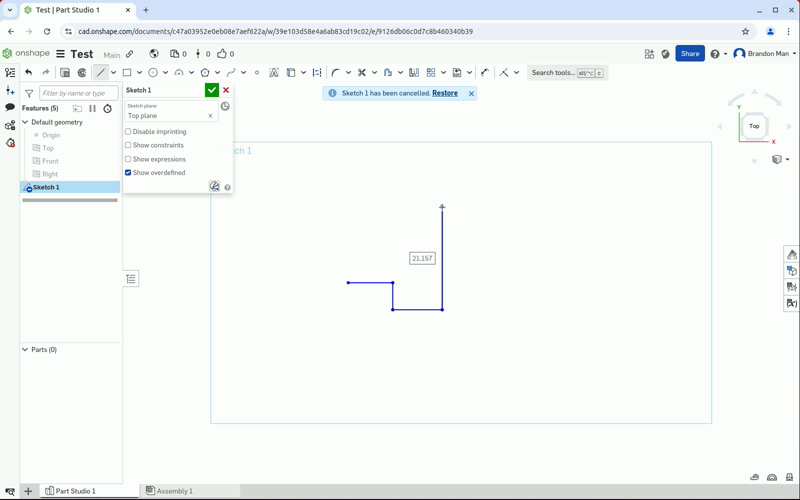
mouse_move(348, 206)
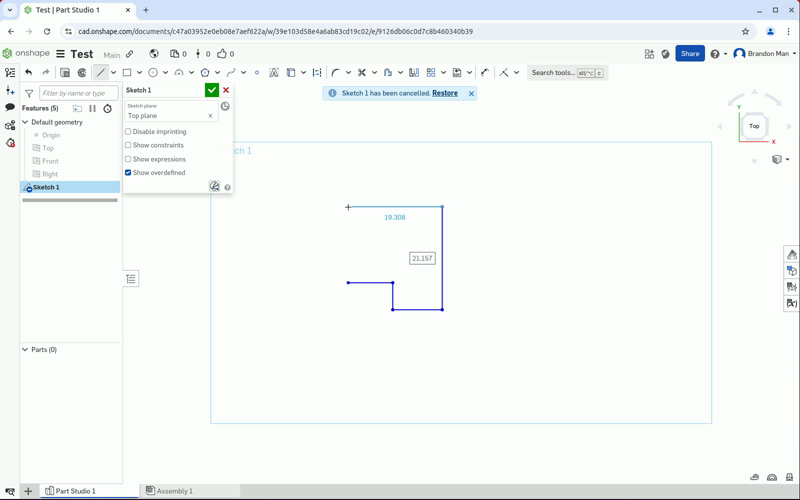
click(348, 206)
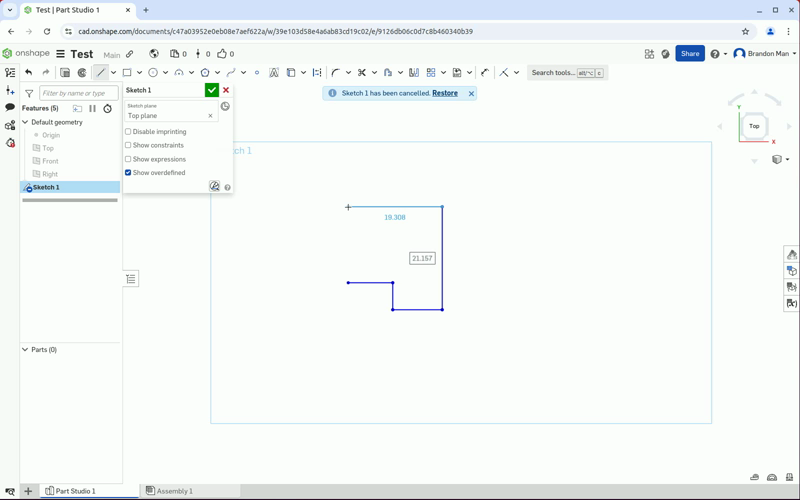
key_up(shift)
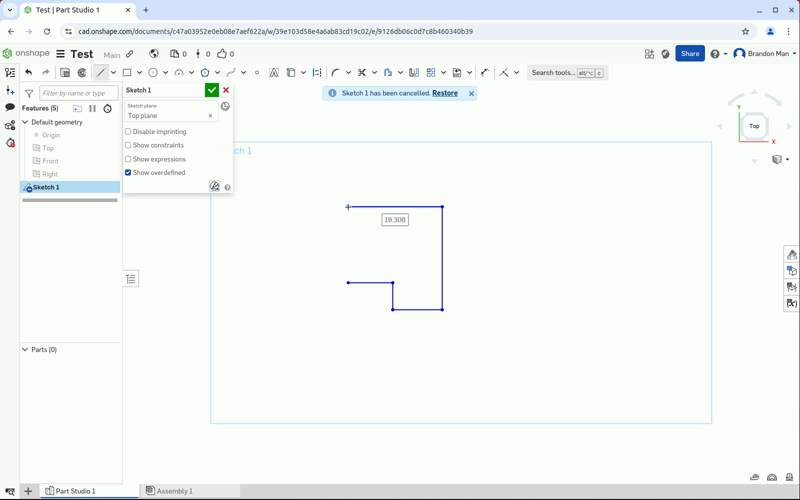
key_down(shift)
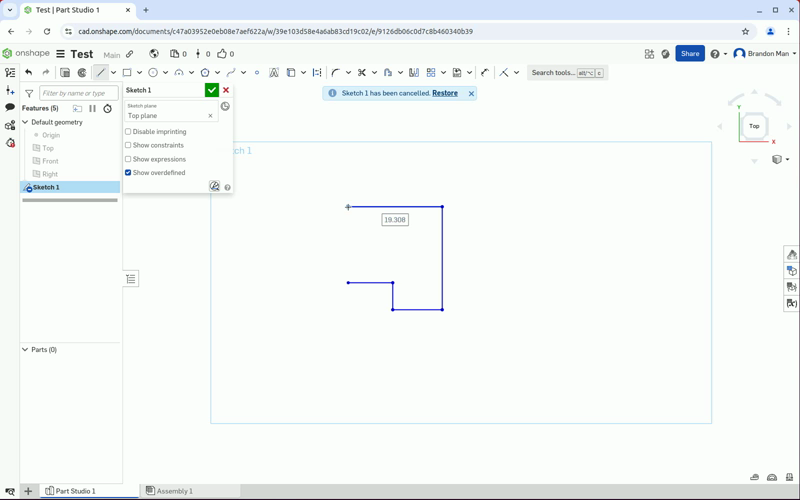
mouse_move(348, 282)
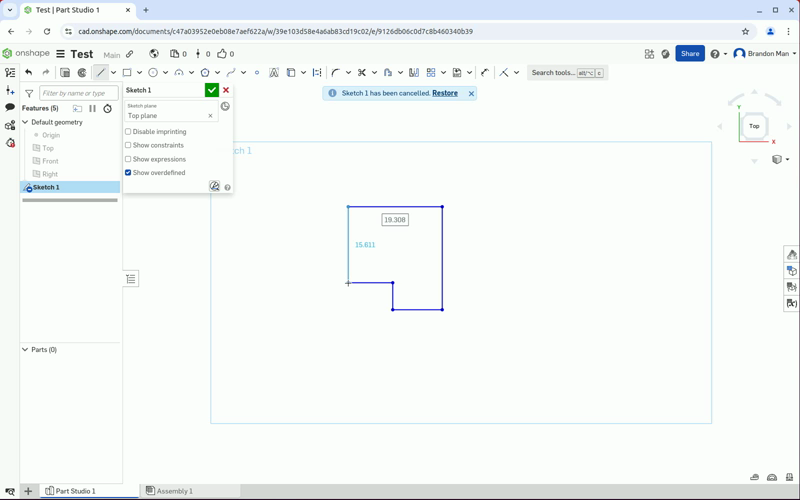
key_up(shift)
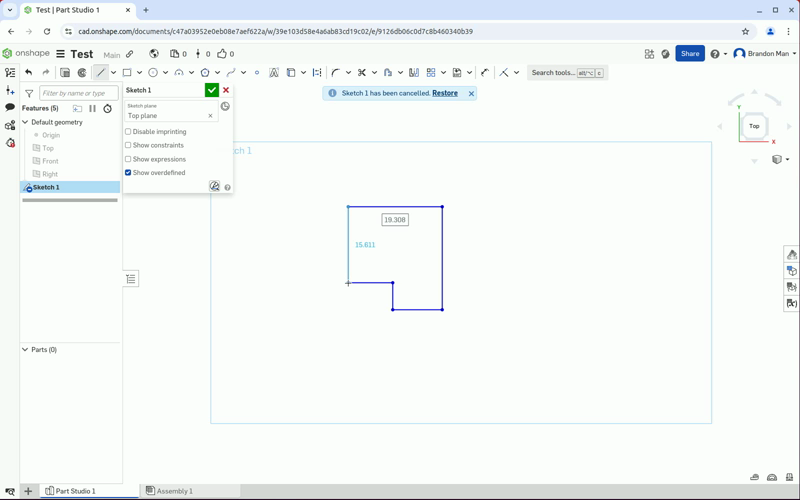
click(348, 282)
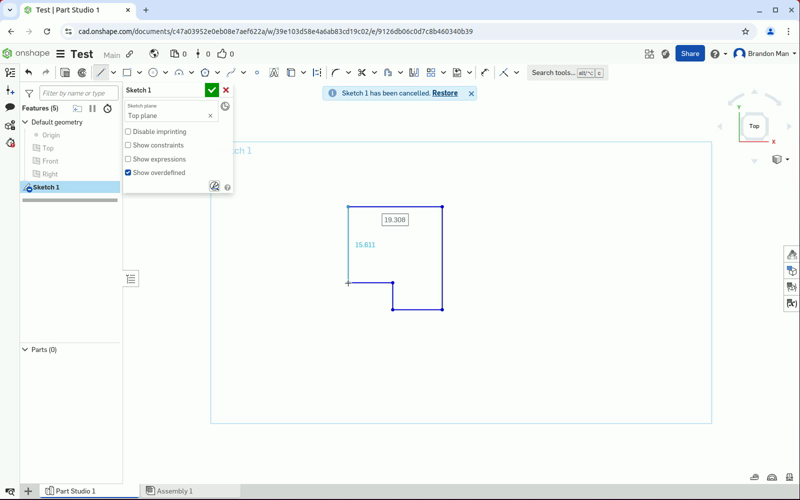
key(esc)
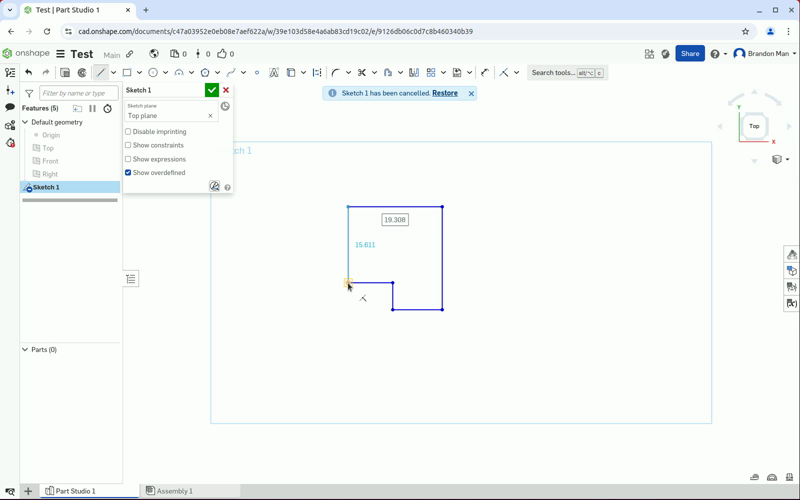
key(c)
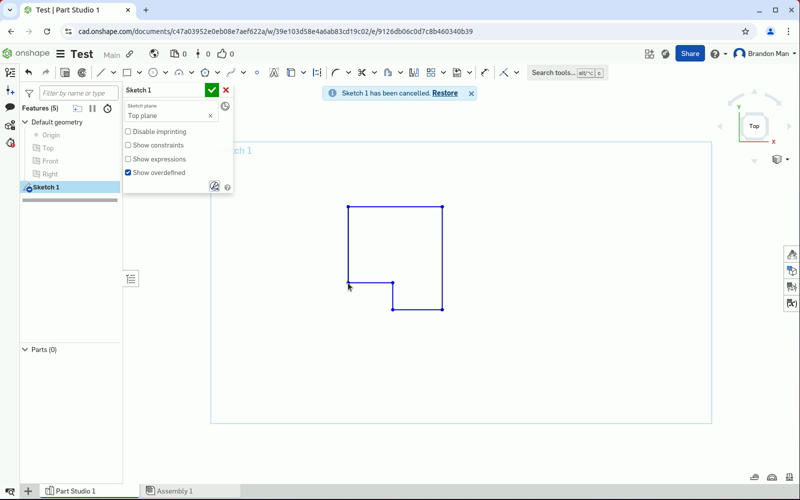
key_down(shift)
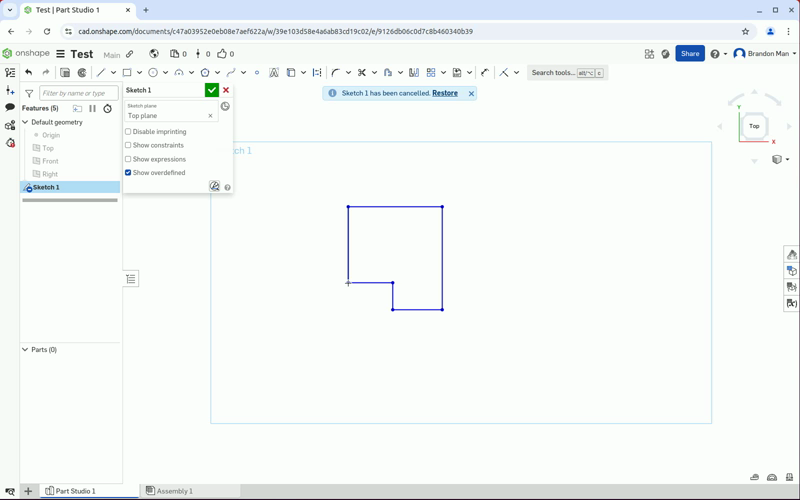
mouse_move(395, 244)
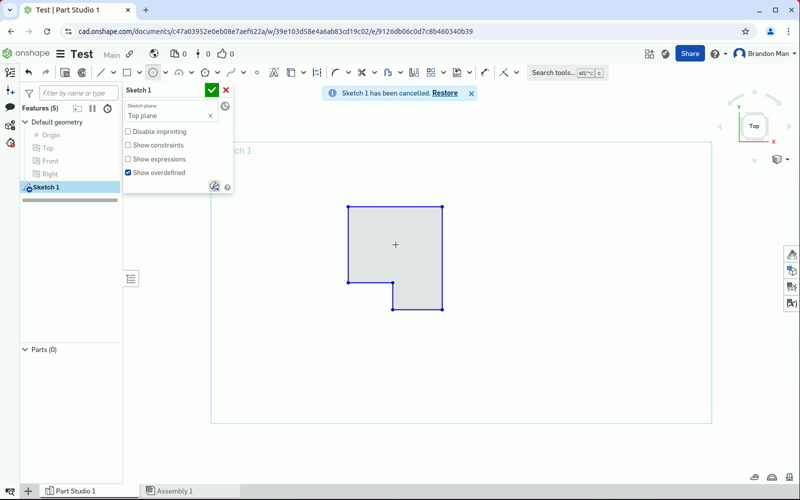
click(395, 244)
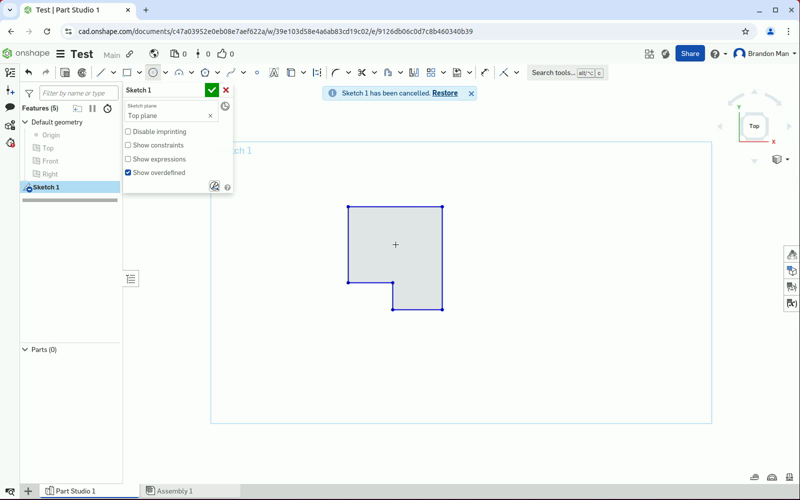
key_up(shift)
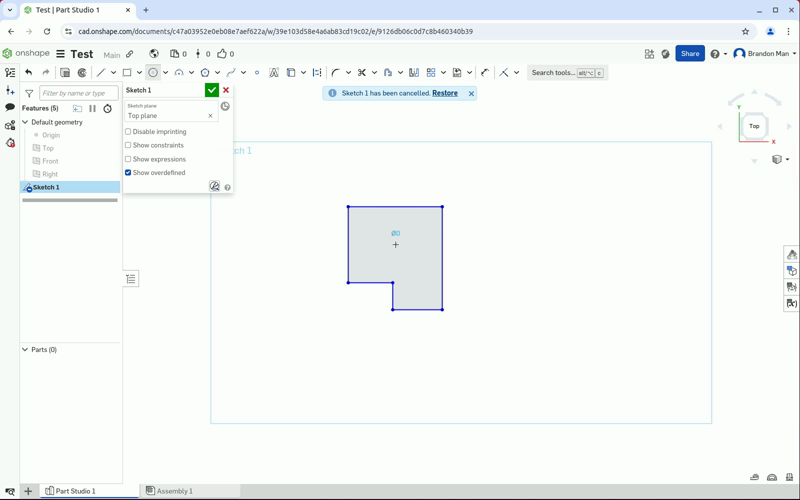
mouse_move(413, 244)
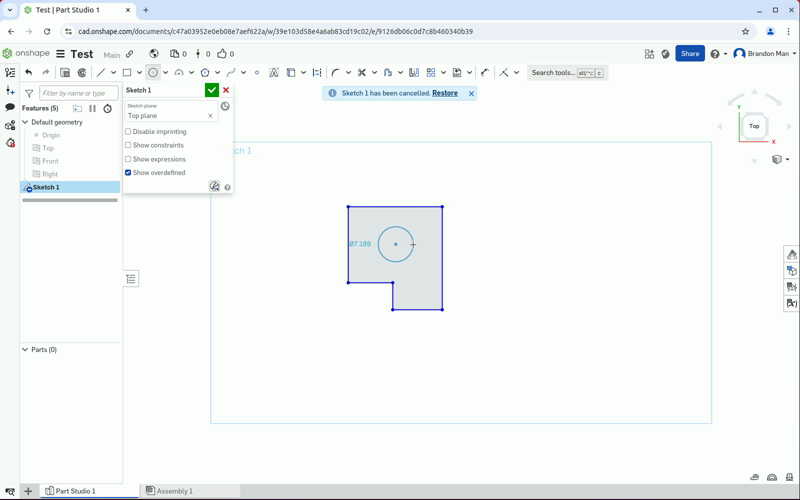
click(413, 244)
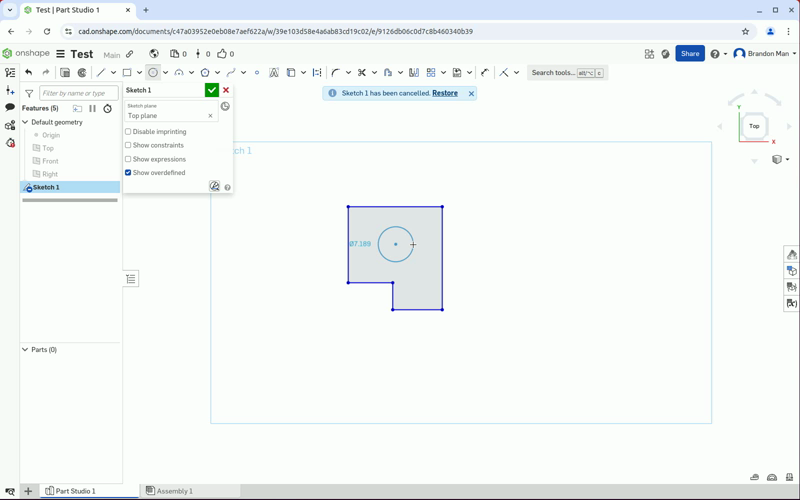
key(esc)
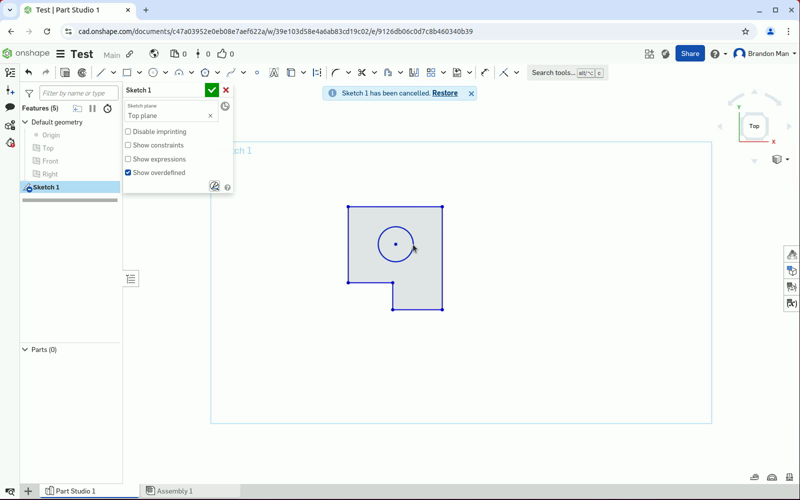
mouse_move(415, 268)
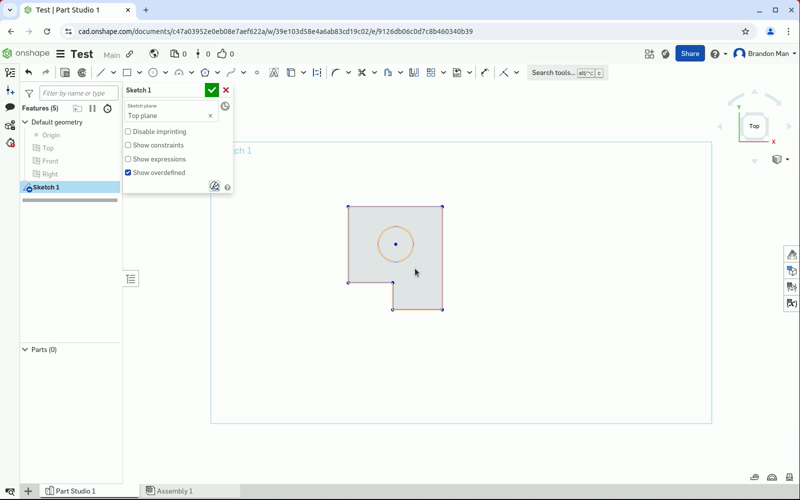
click(415, 268)
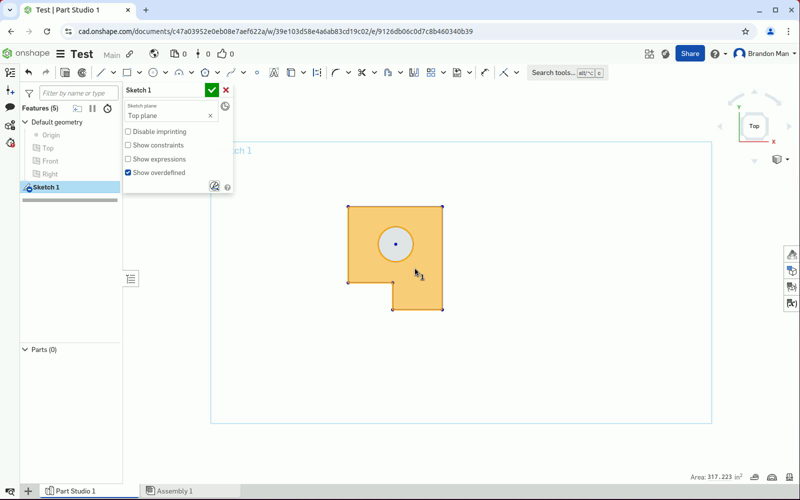
mouse_move(73, 352)
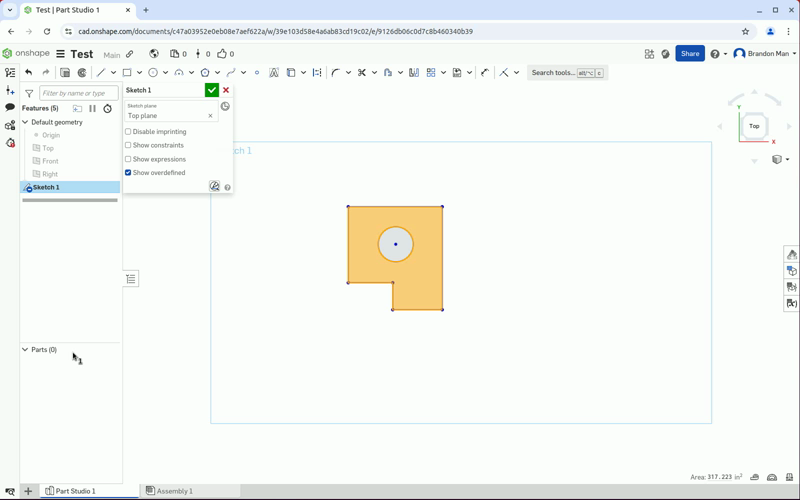
key(shift+y)
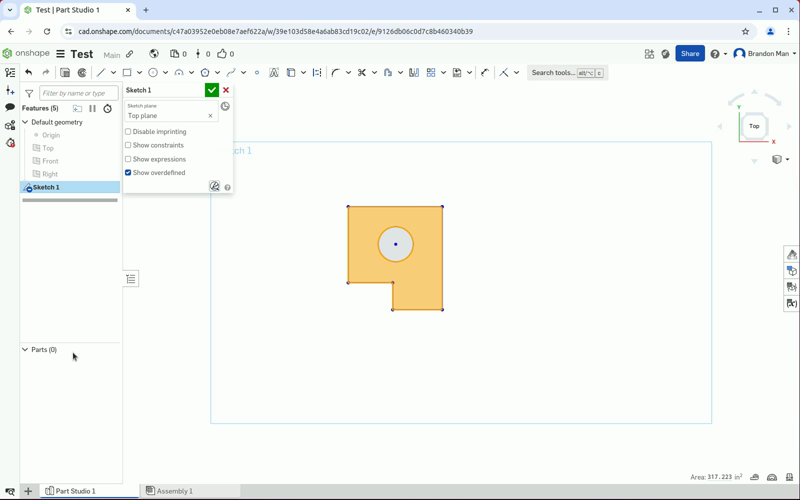
key(shift+e)
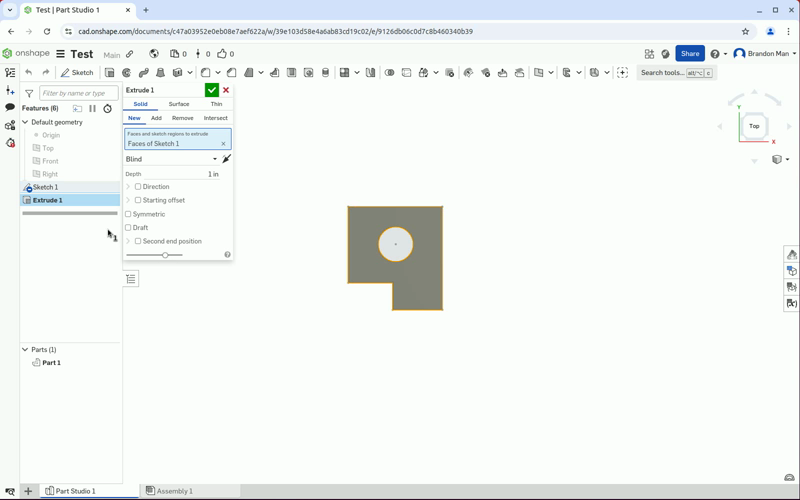
mouse_move(143, 106)
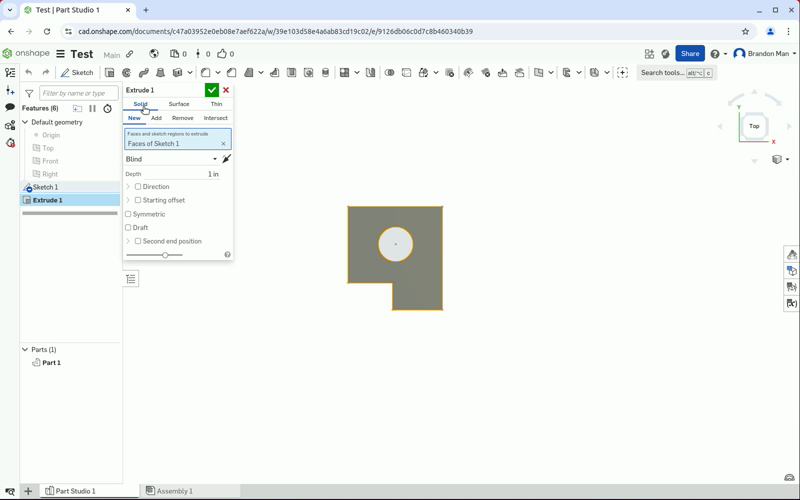
click(143, 106)
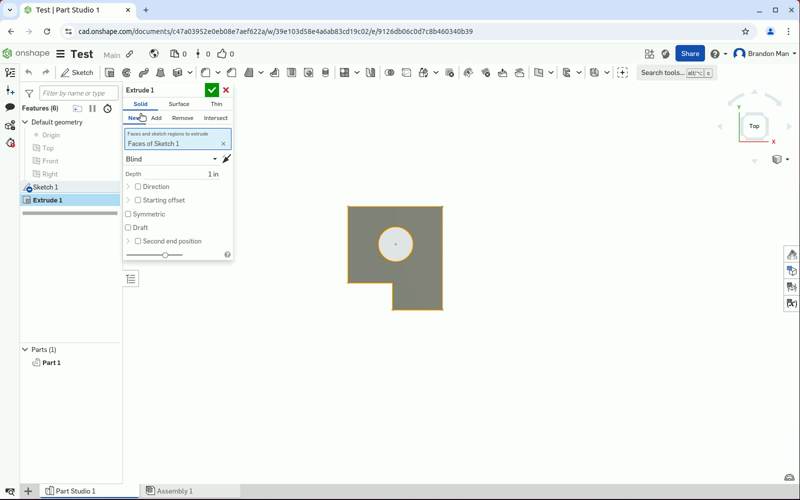
mouse_move(137, 120)
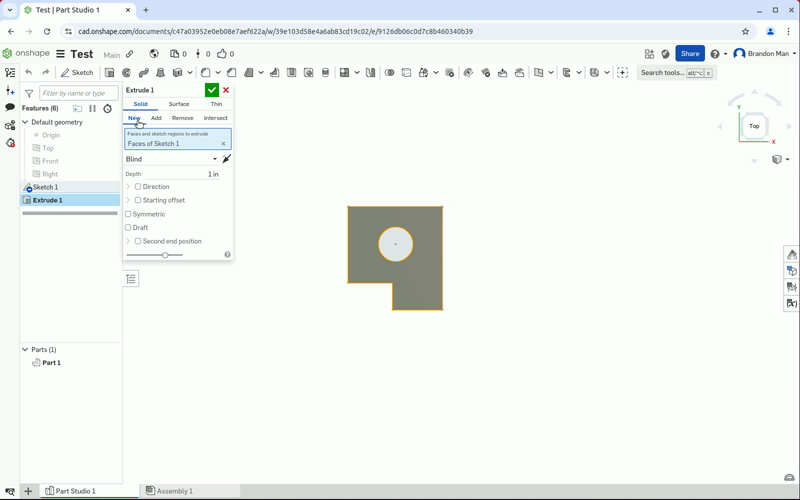
click(137, 120)
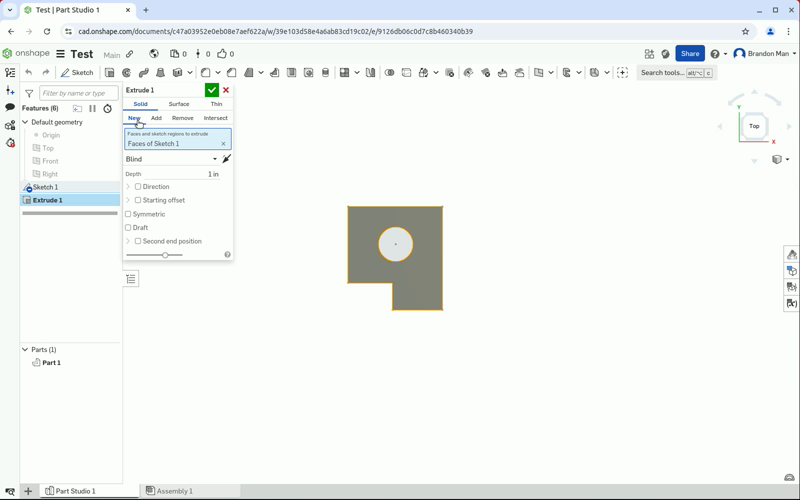
key(tab, 4)
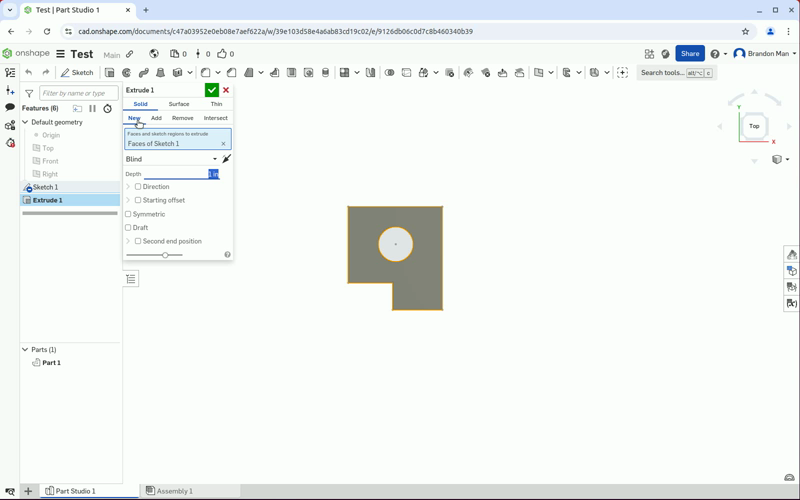
text(3.611)
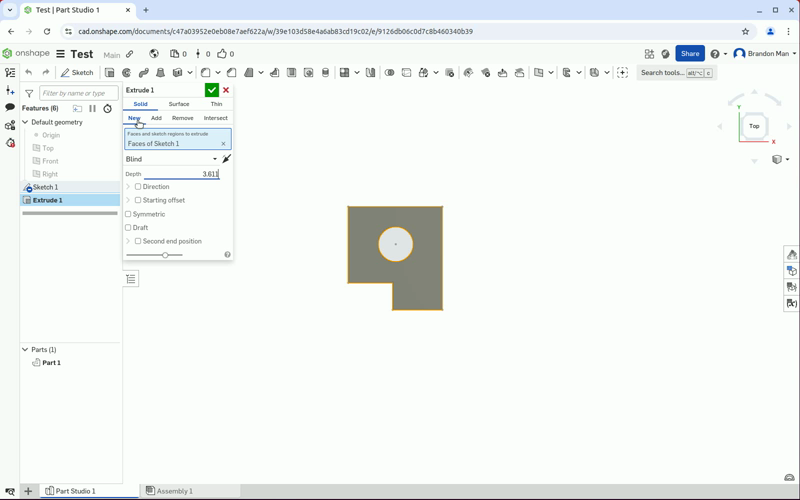
key(enter)
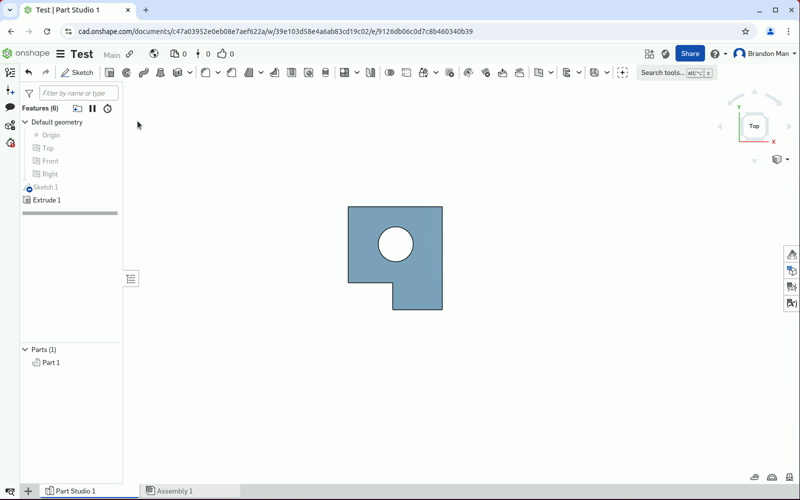
key(shift+h)
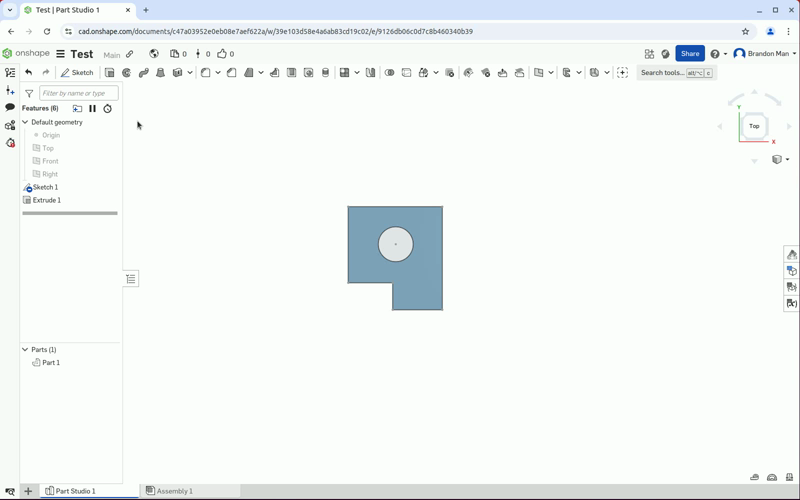
key(shift+h)
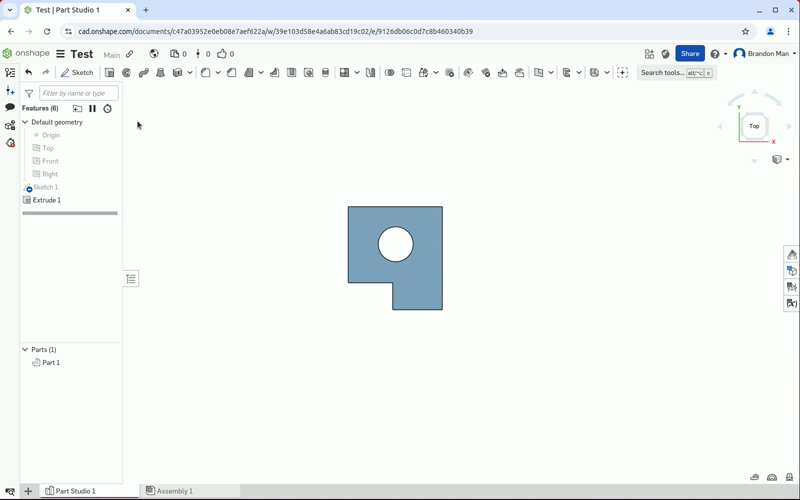
mouse_move(73, 189)
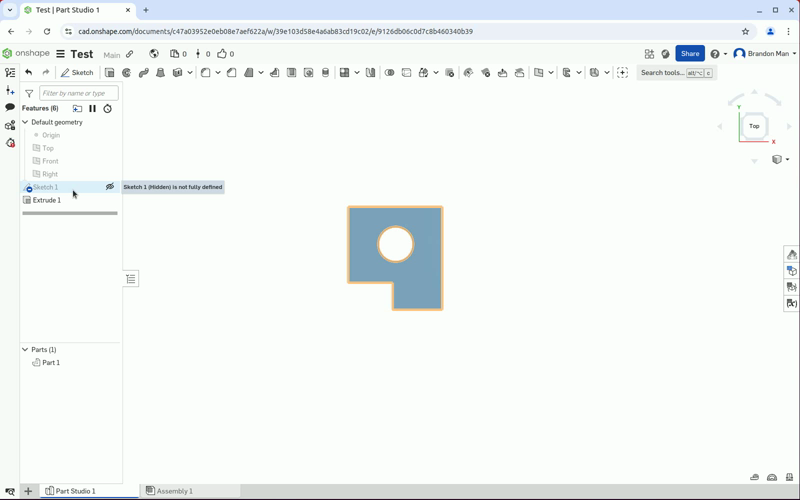
click(73, 189)
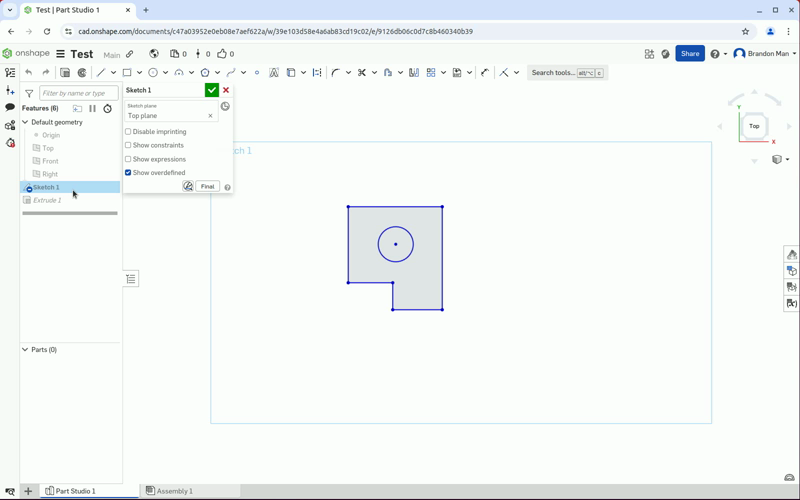
mouse_move(229, 92)
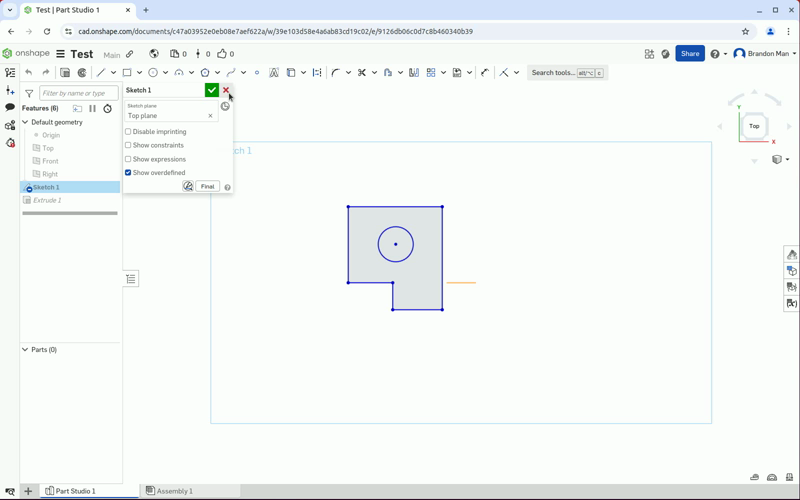
click(229, 92)
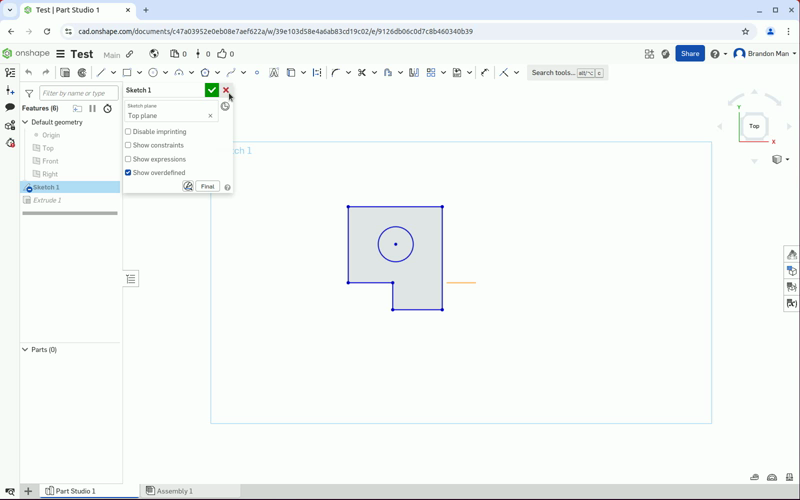
key(shift+s)
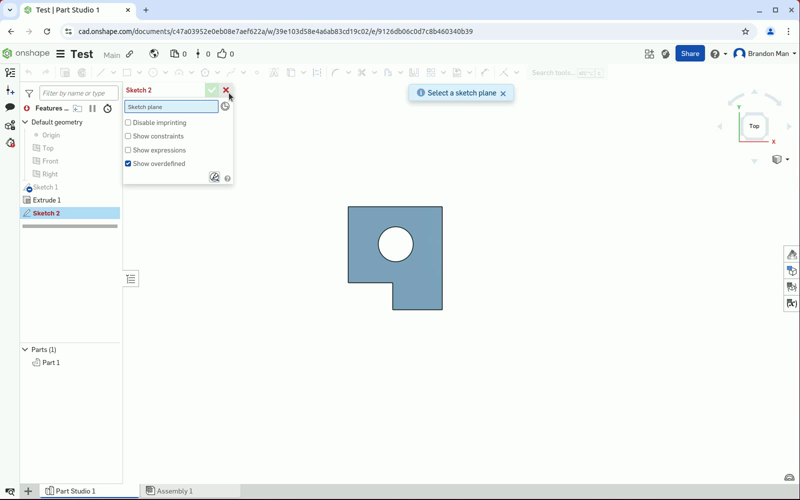
mouse_move(73, 150)
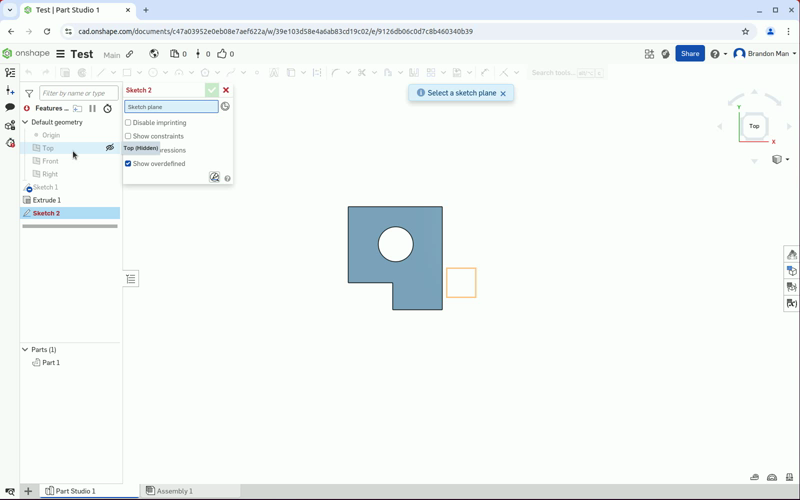
click(73, 150)
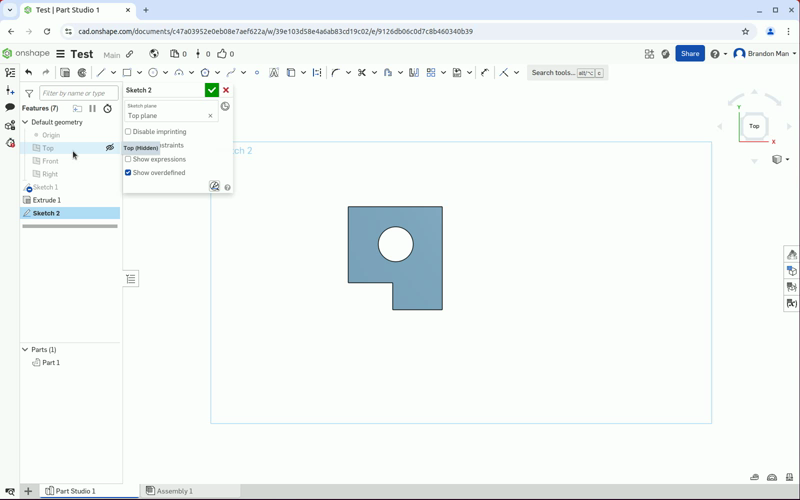
mouse_move(73, 352)
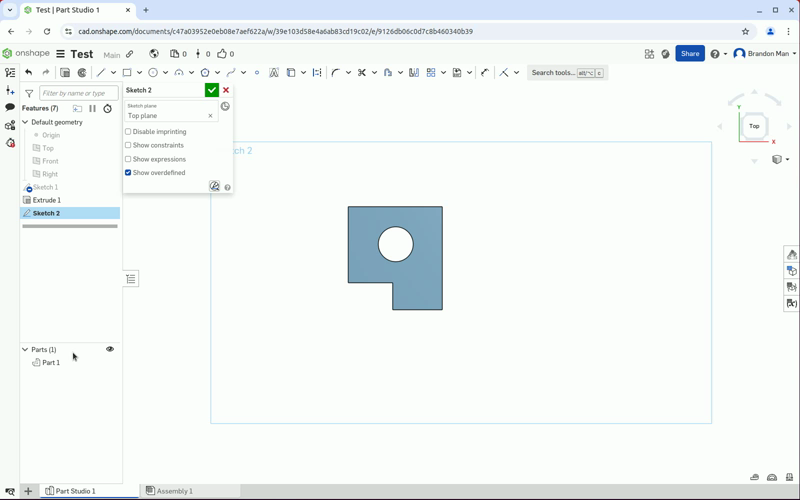
key(y)
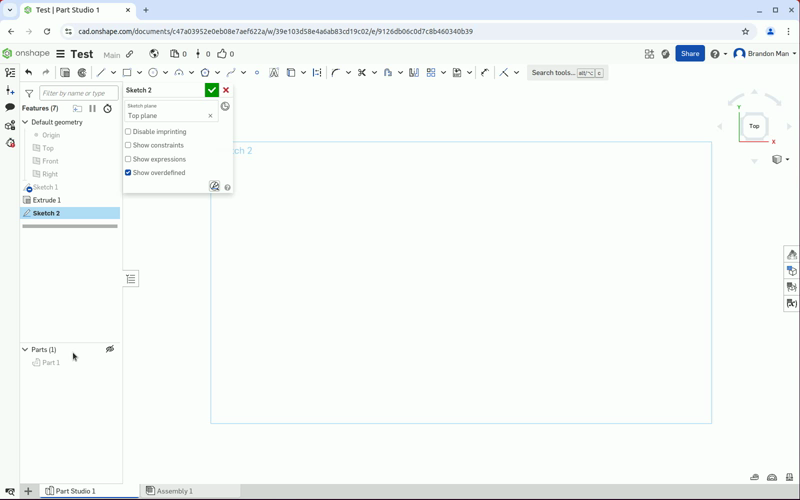
key(l)
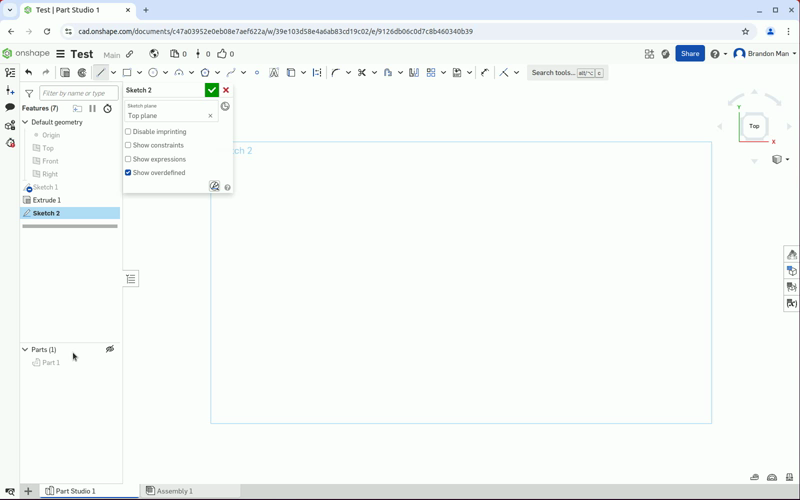
key_down(shift)
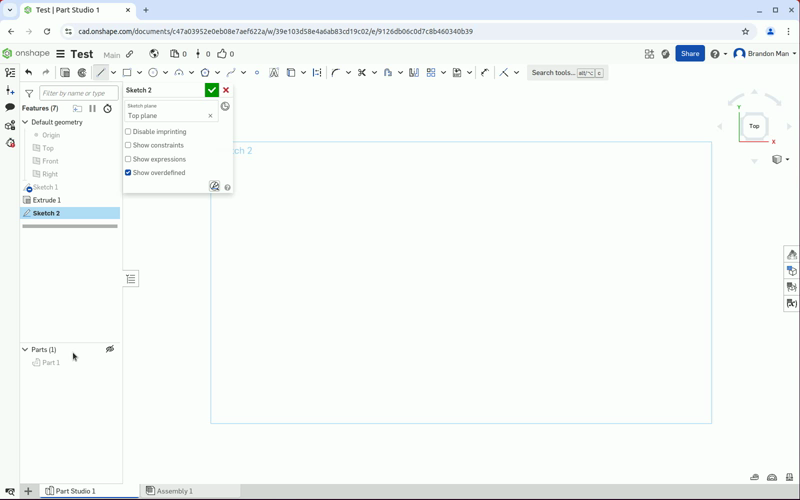
mouse_move(441, 308)
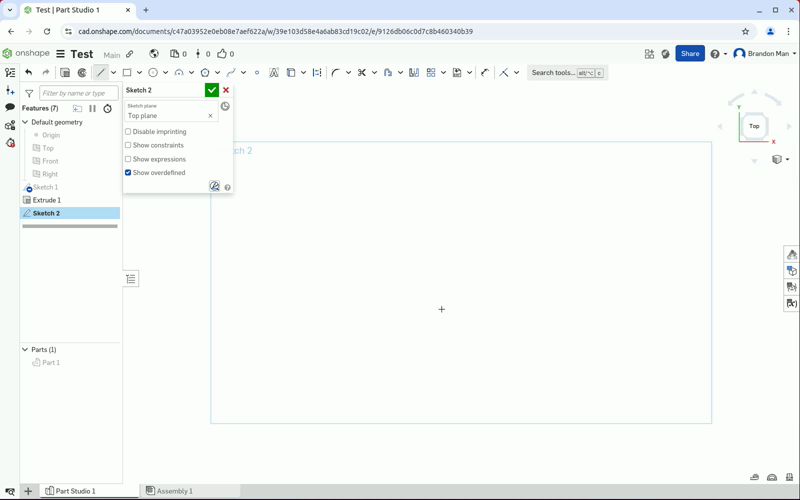
click(441, 308)
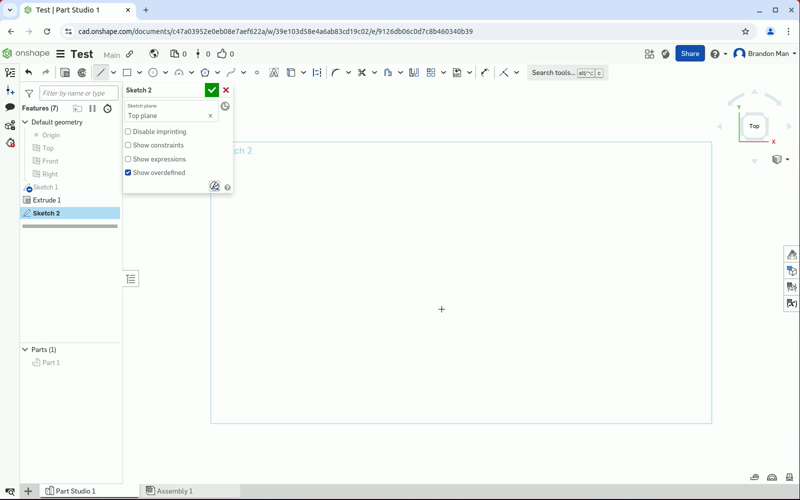
key_up(shift)
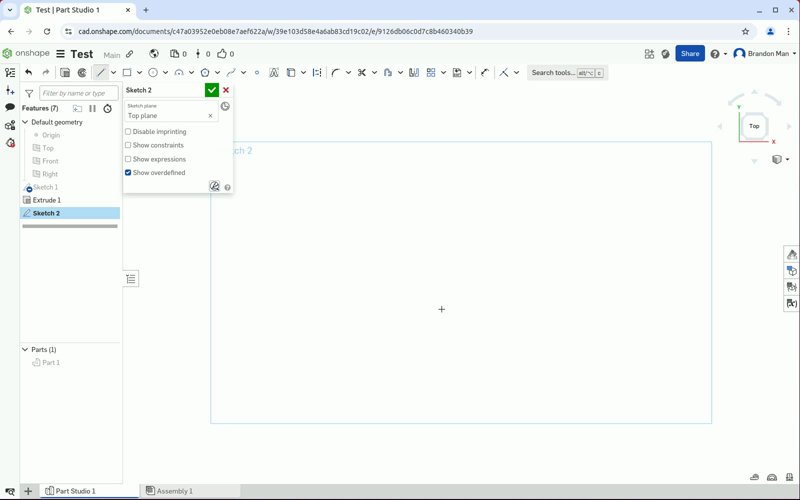
key_down(shift)
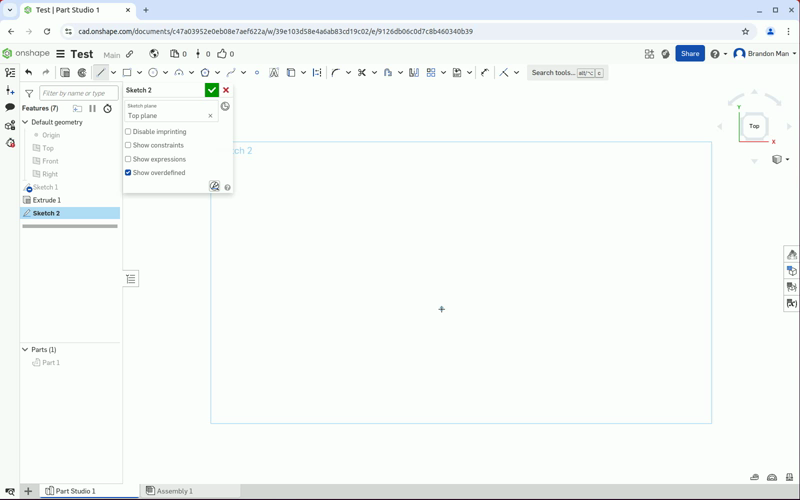
mouse_move(471, 308)
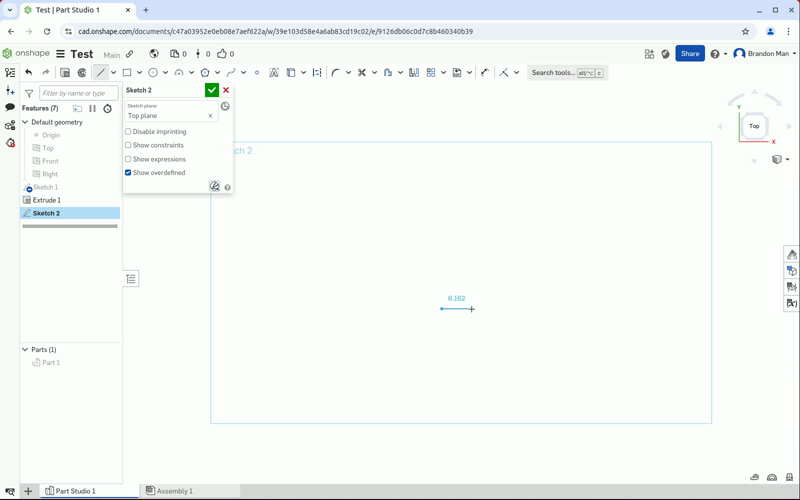
mouse_move(461, 308)
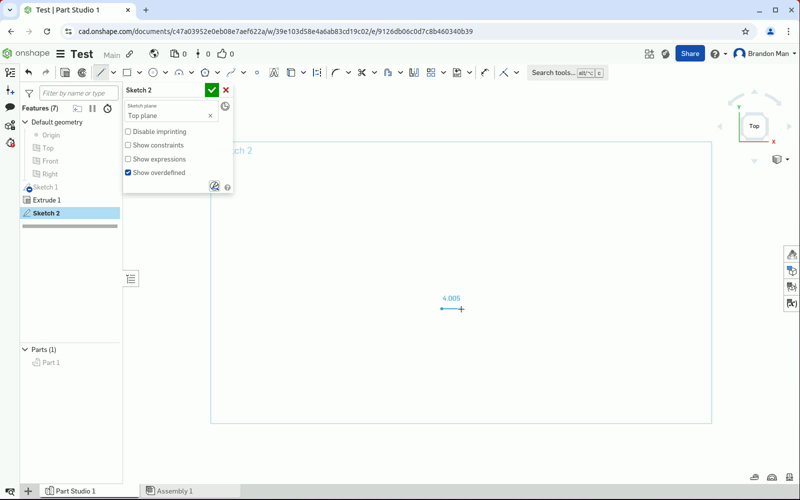
click(461, 308)
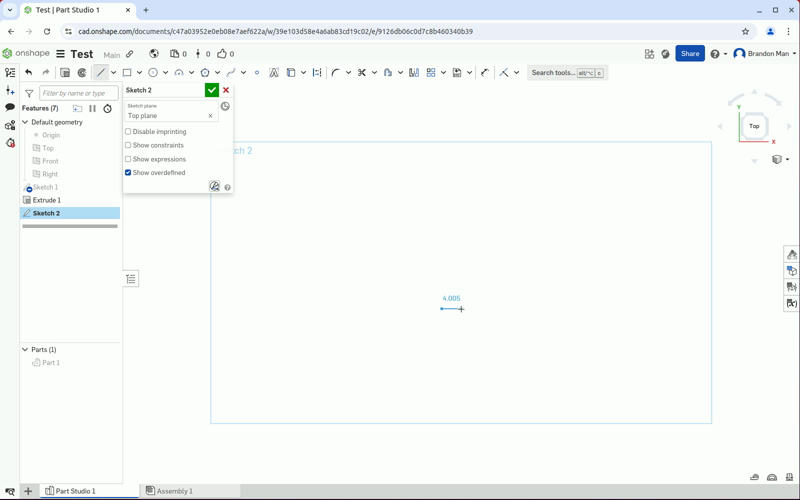
key_up(shift)
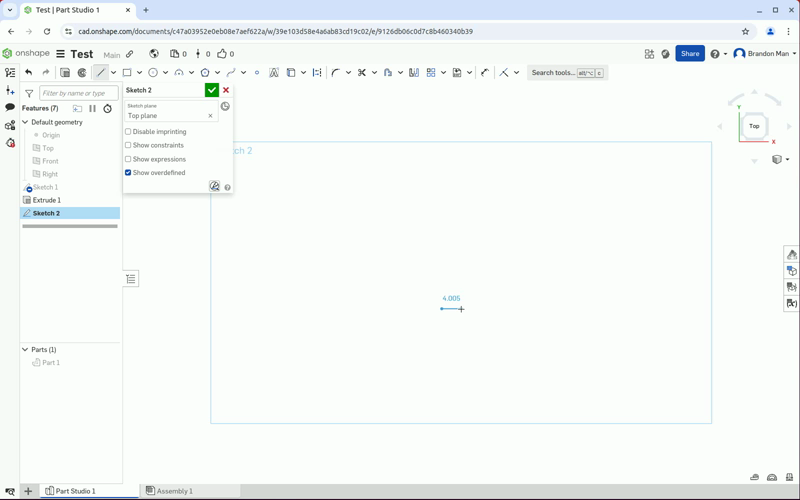
key_down(shift)
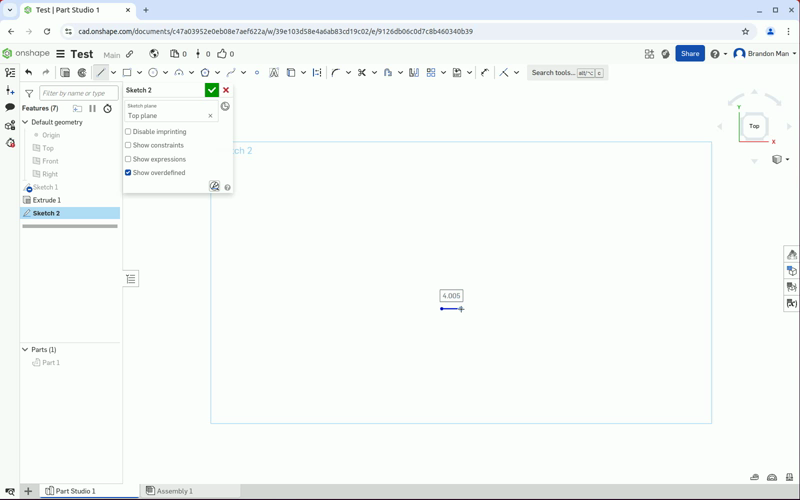
mouse_move(461, 229)
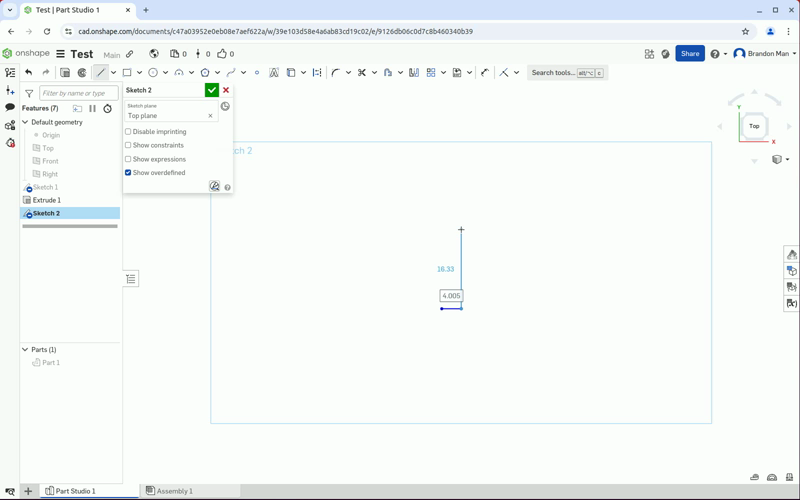
click(461, 229)
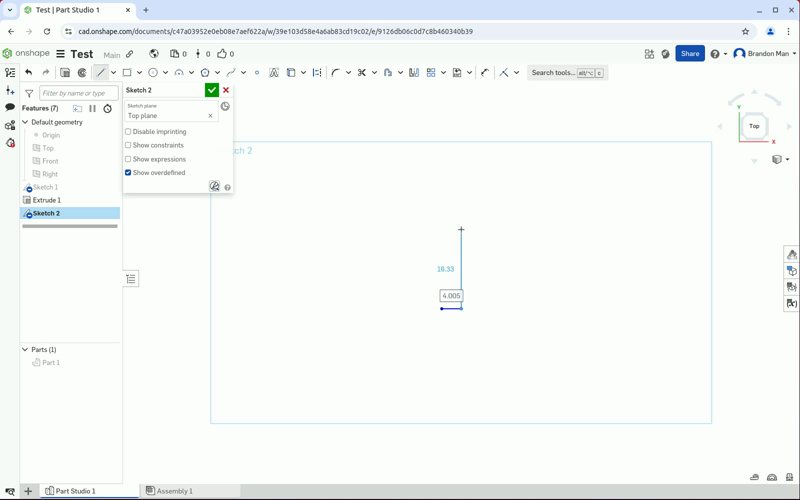
key_up(shift)
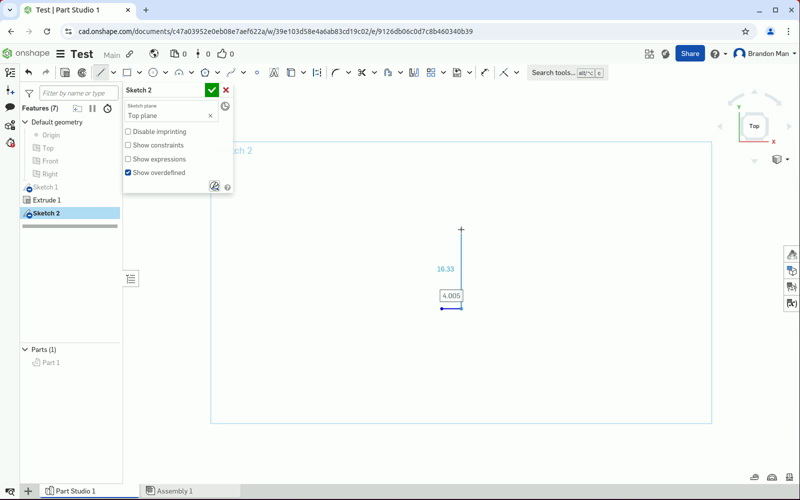
key_down(shift)
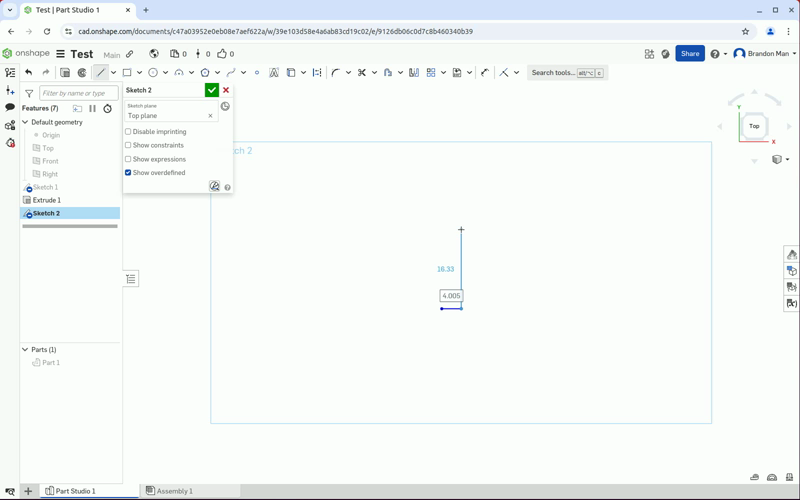
mouse_move(491, 229)
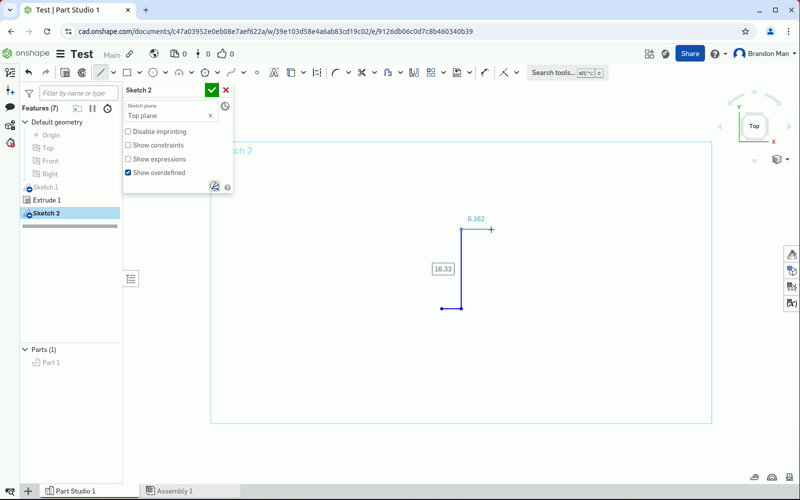
mouse_move(509, 229)
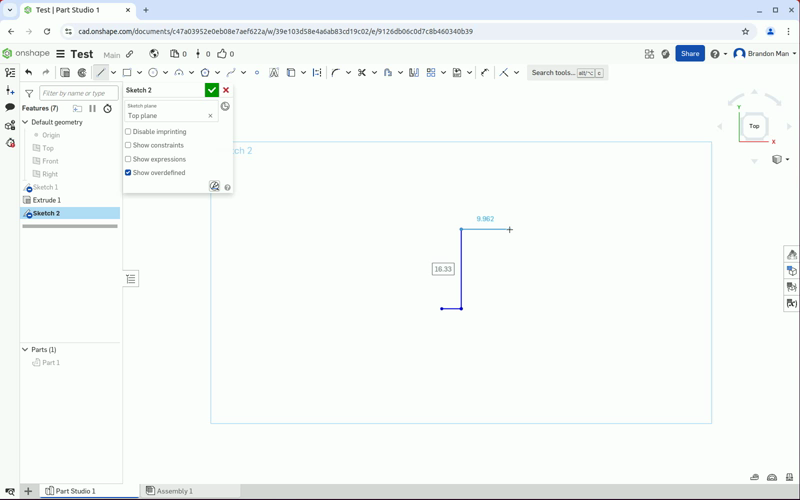
click(509, 229)
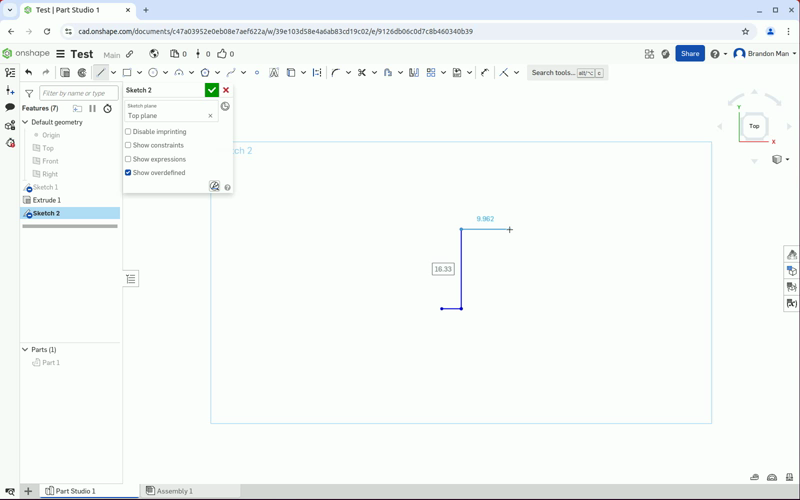
key_up(shift)
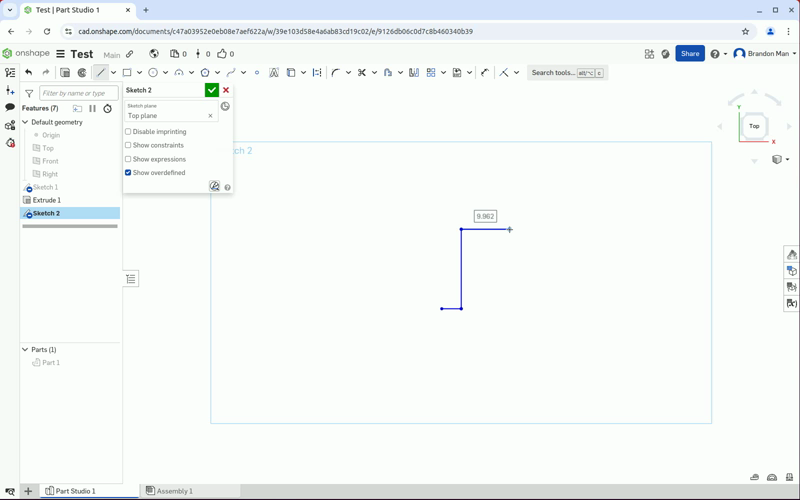
key_down(shift)
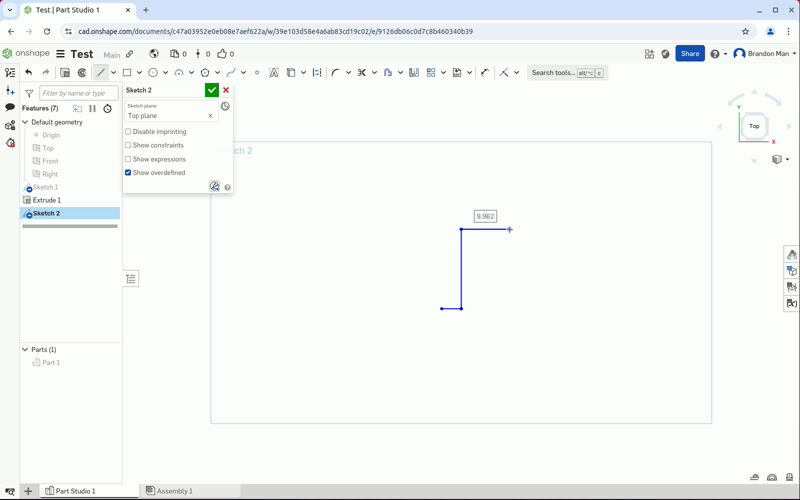
mouse_move(539, 229)
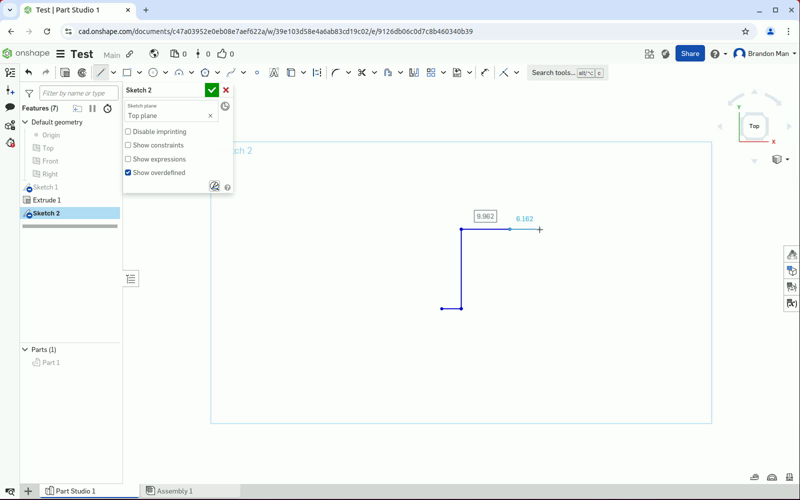
mouse_move(509, 206)
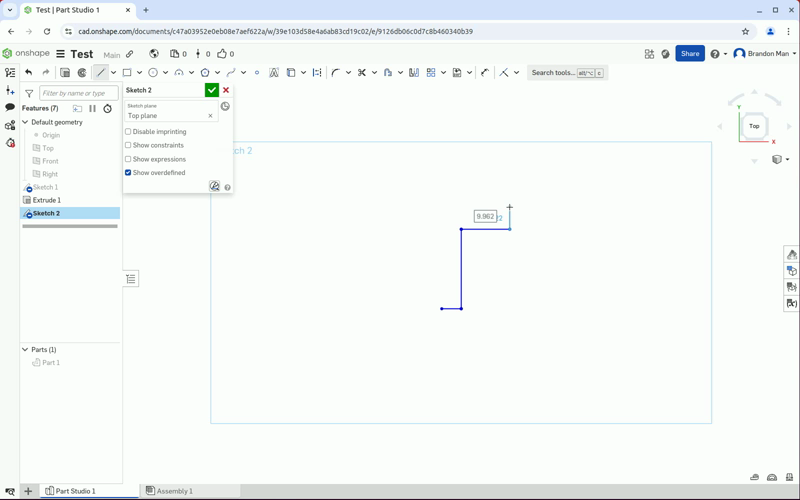
click(509, 206)
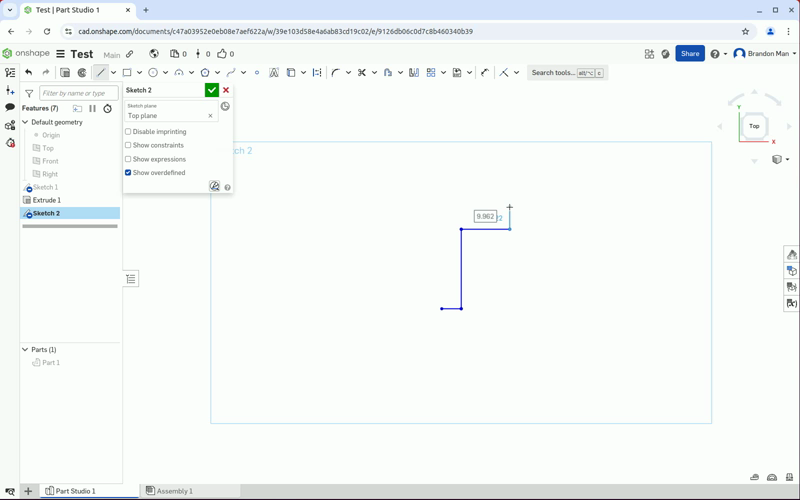
key_up(shift)
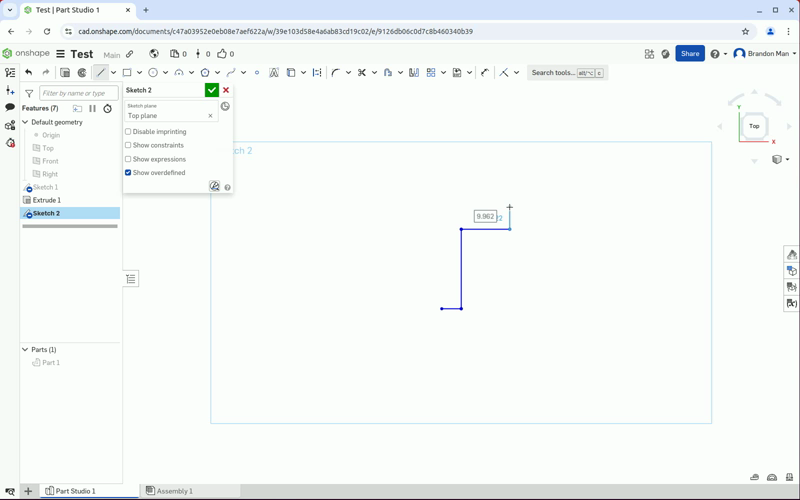
key_down(shift)
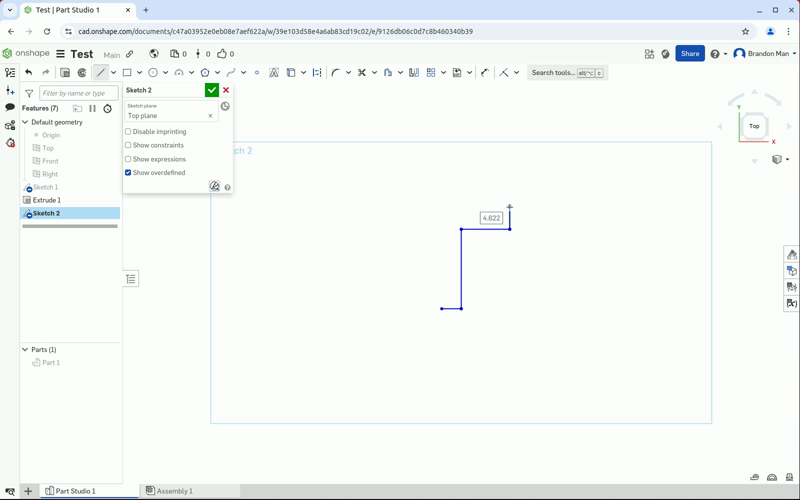
mouse_move(441, 206)
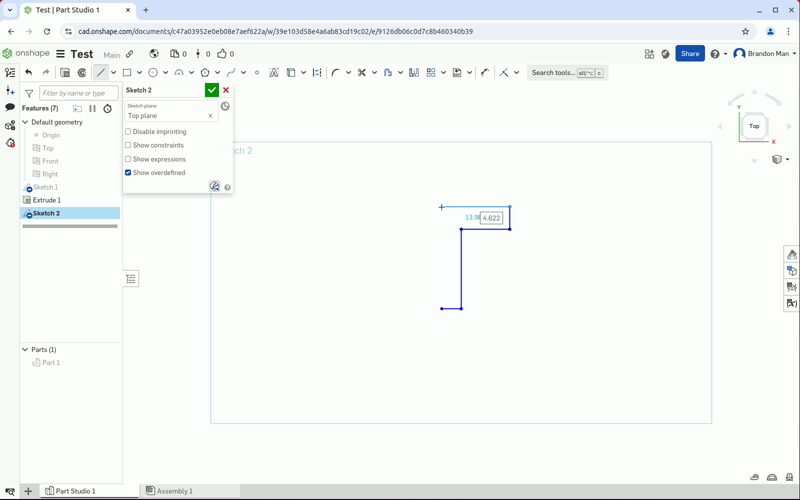
click(441, 206)
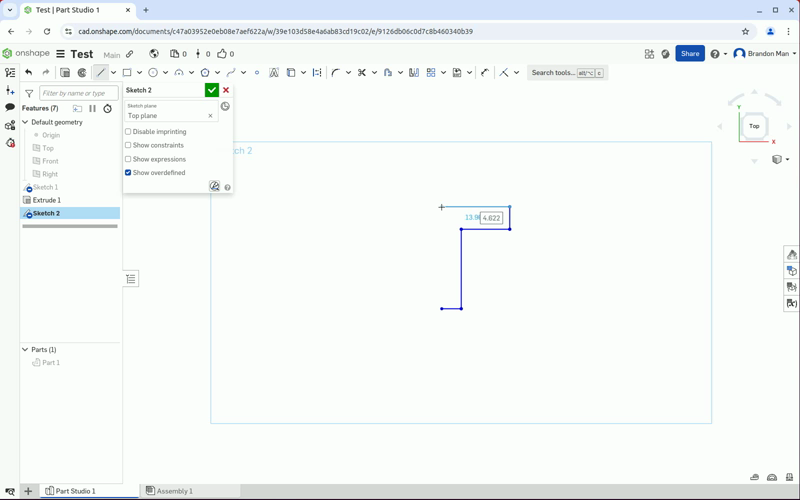
key_up(shift)
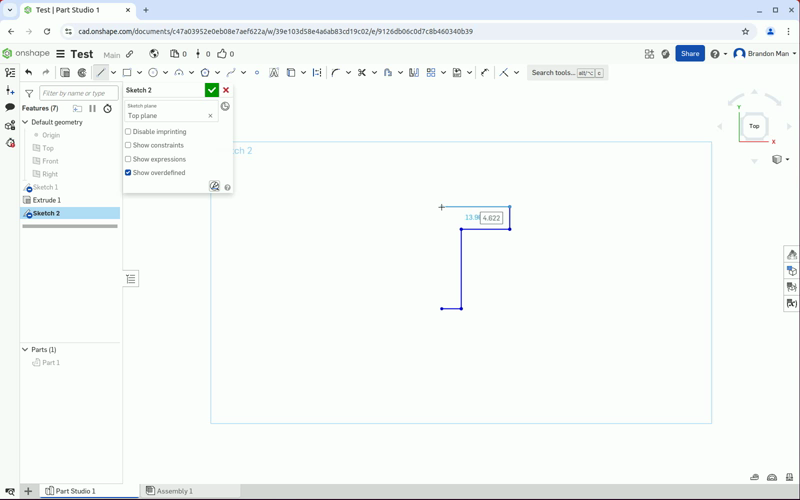
key_down(shift)
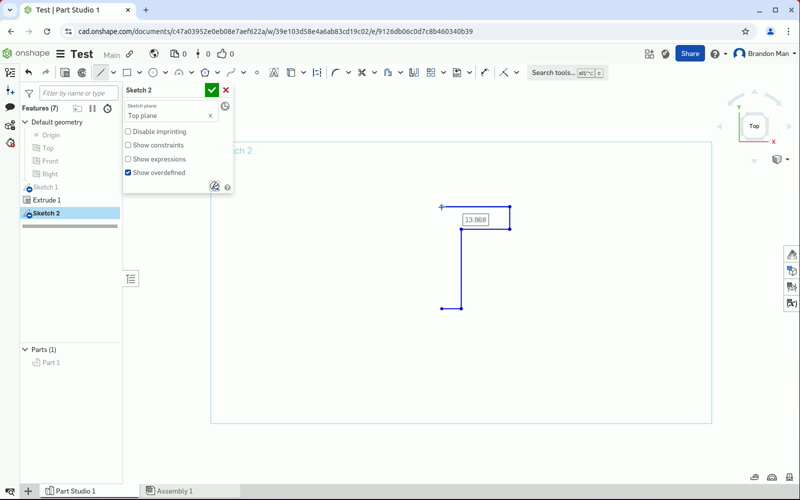
mouse_move(441, 308)
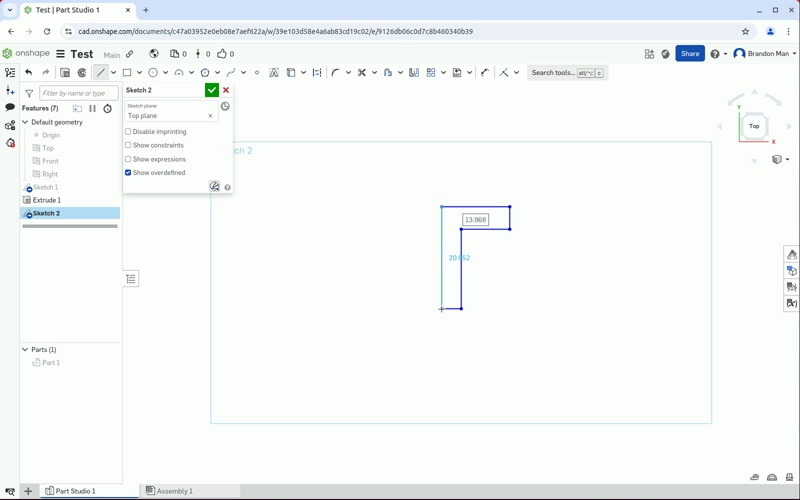
key_up(shift)
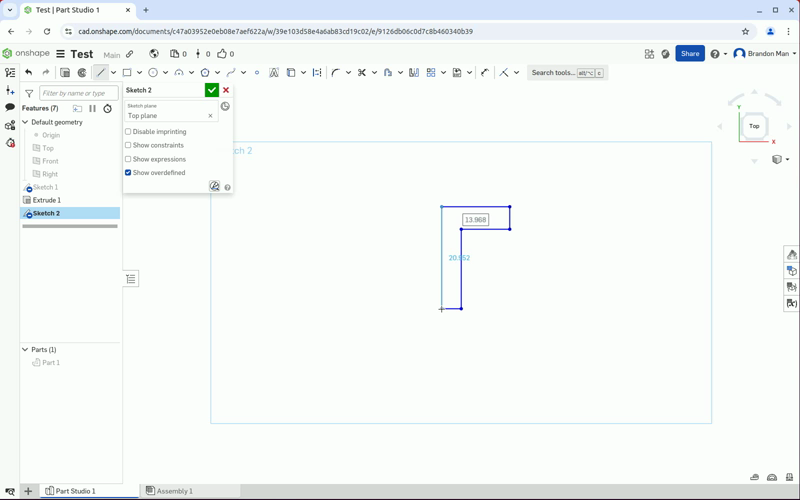
click(441, 308)
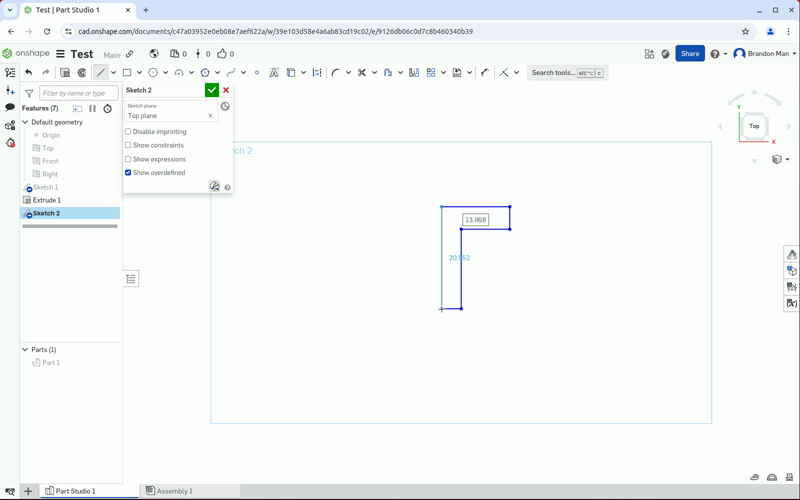
key(esc)
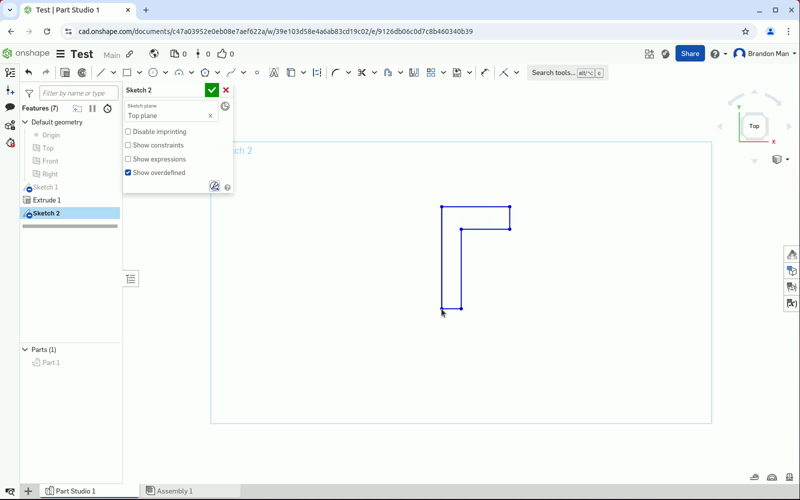
mouse_move(472, 216)
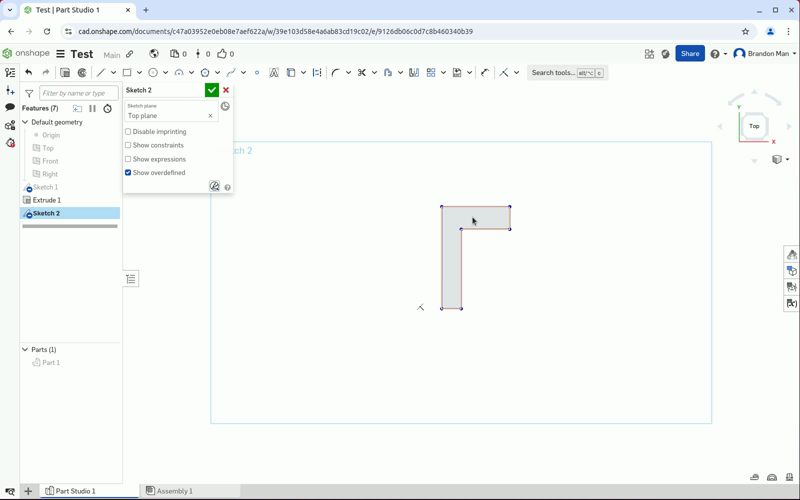
click(472, 216)
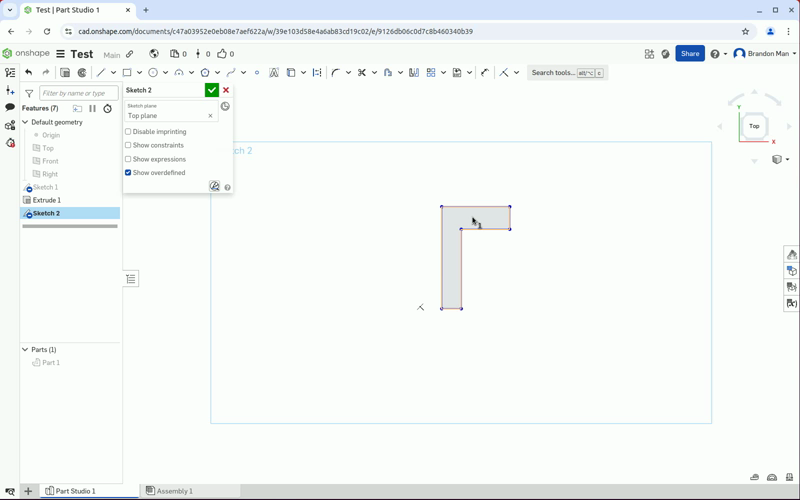
mouse_move(73, 352)
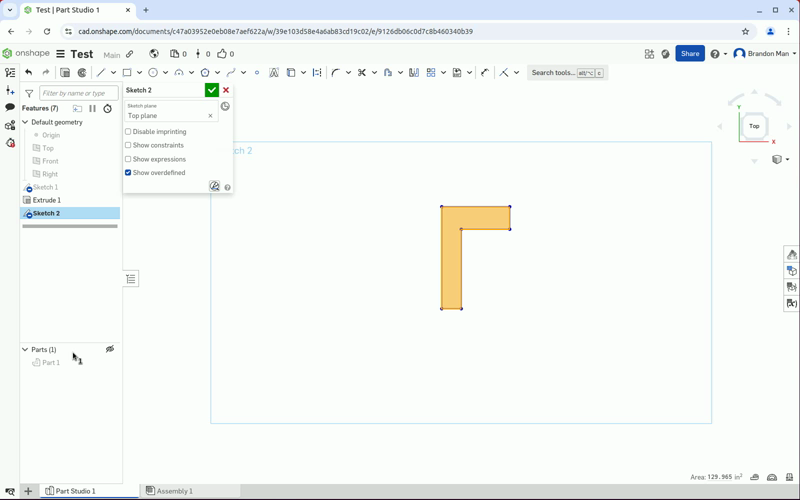
key(shift+y)
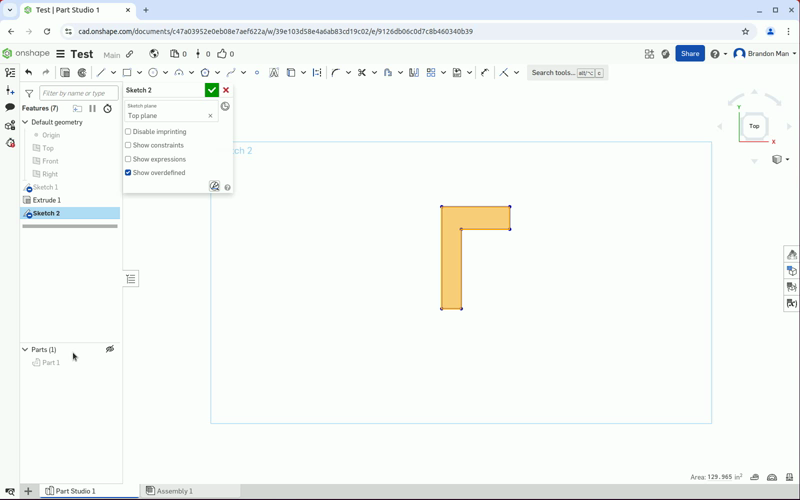
key(shift+e)
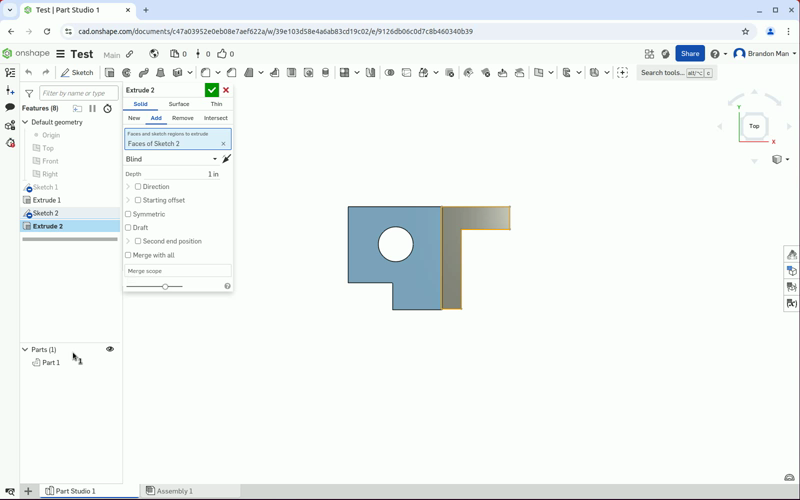
mouse_move(143, 106)
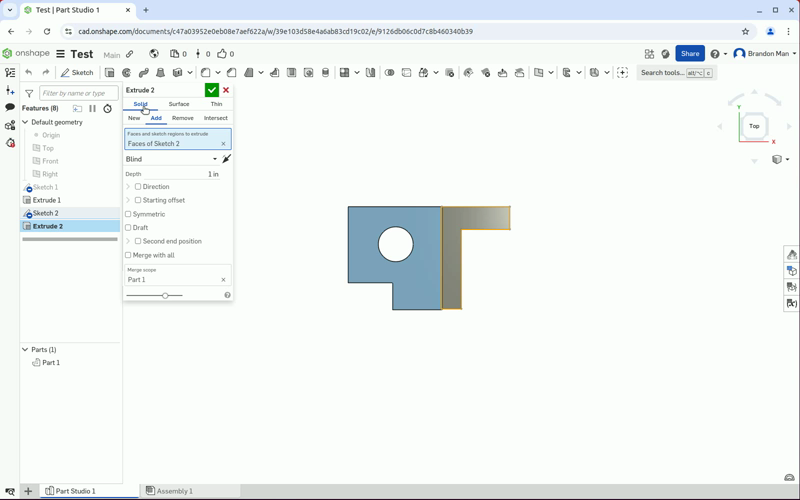
click(143, 106)
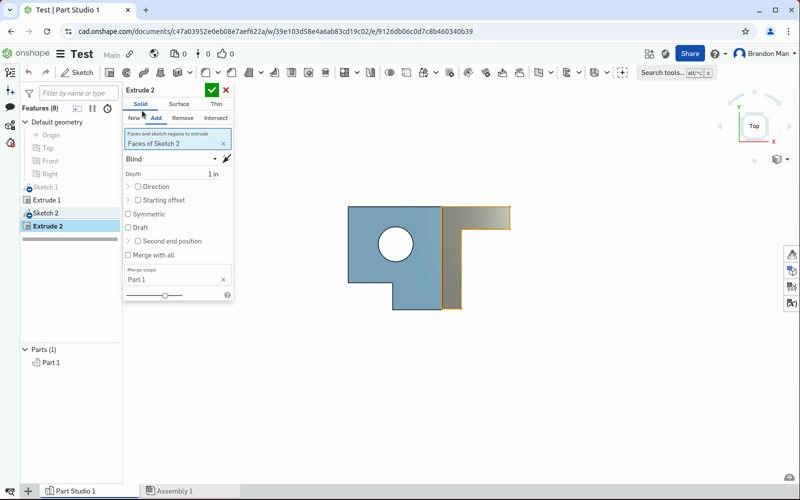
mouse_move(137, 120)
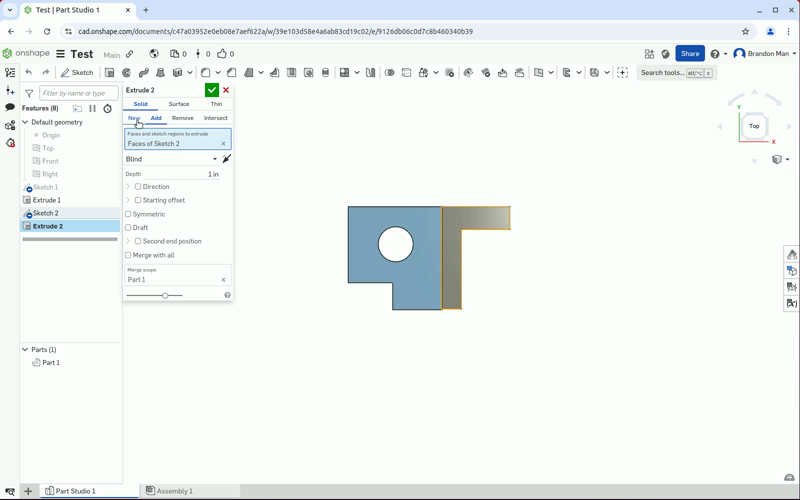
click(137, 120)
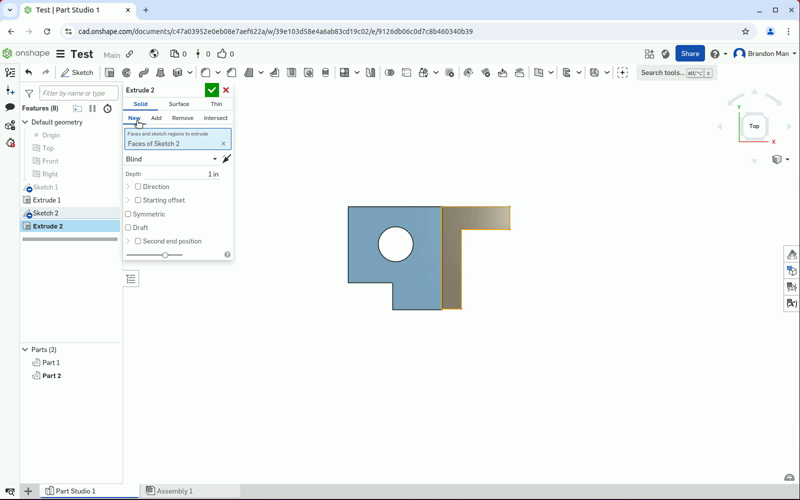
key(tab, 4)
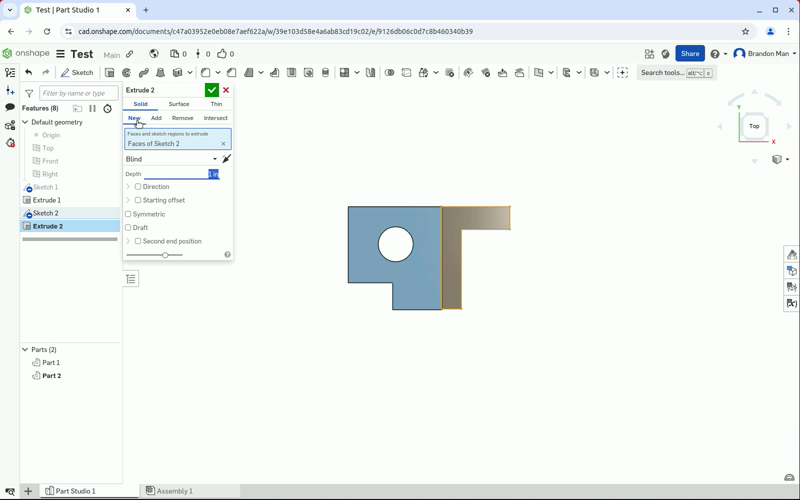
text(14.924)
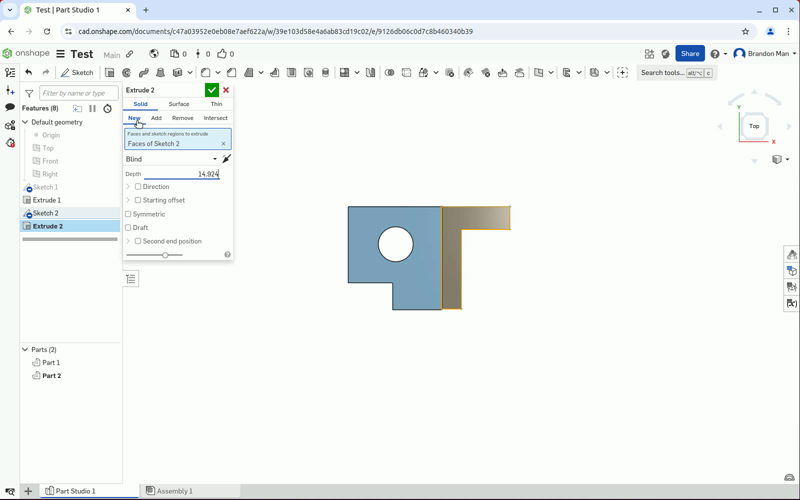
key(enter)
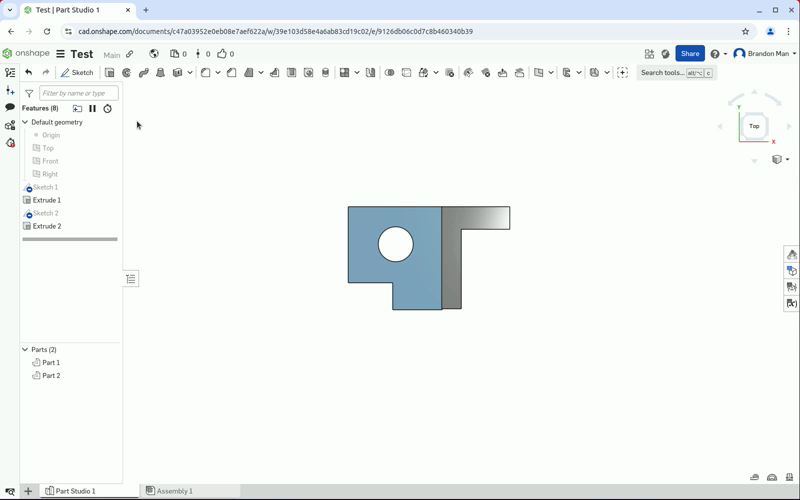
key(shift+h)
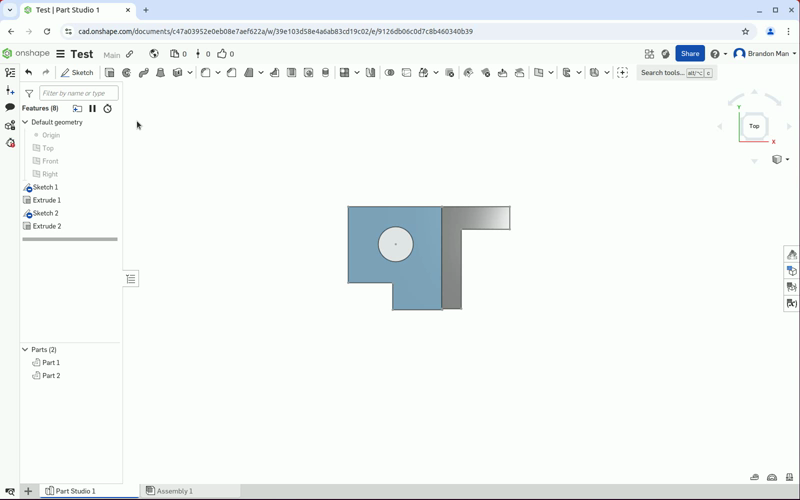
key(shift+h)
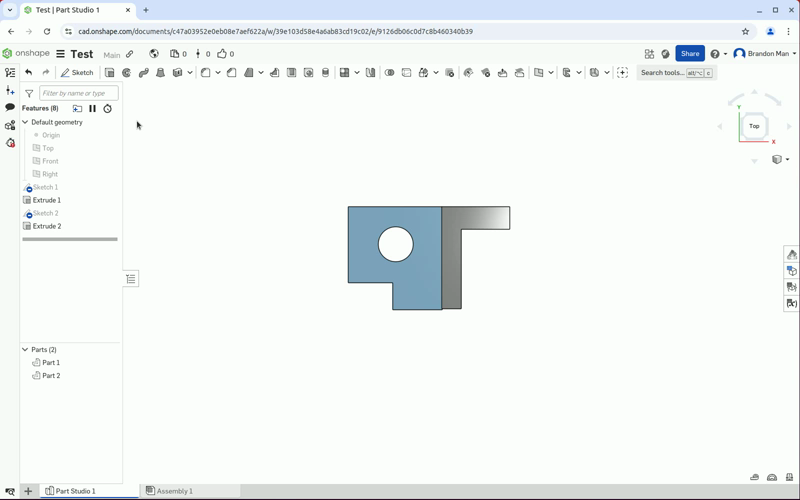
mouse_move(73, 189)
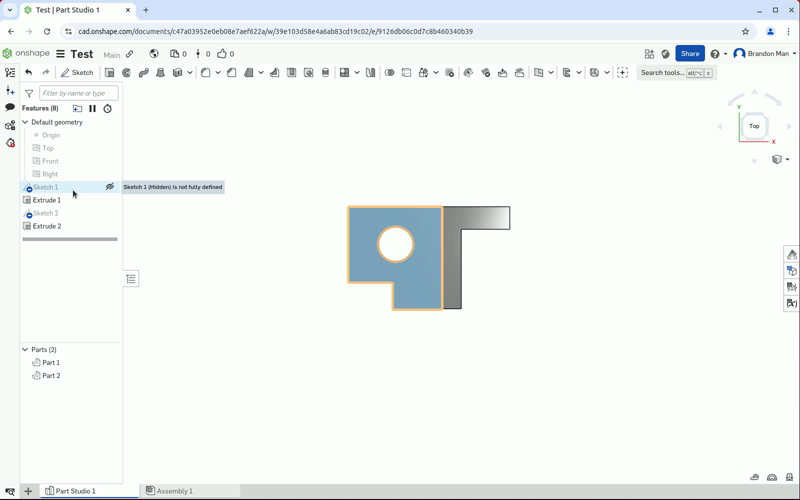
click(73, 189)
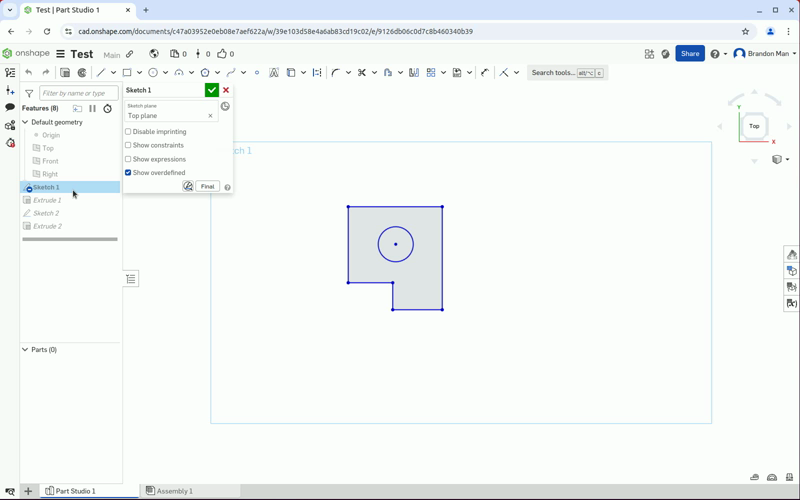
mouse_move(229, 92)
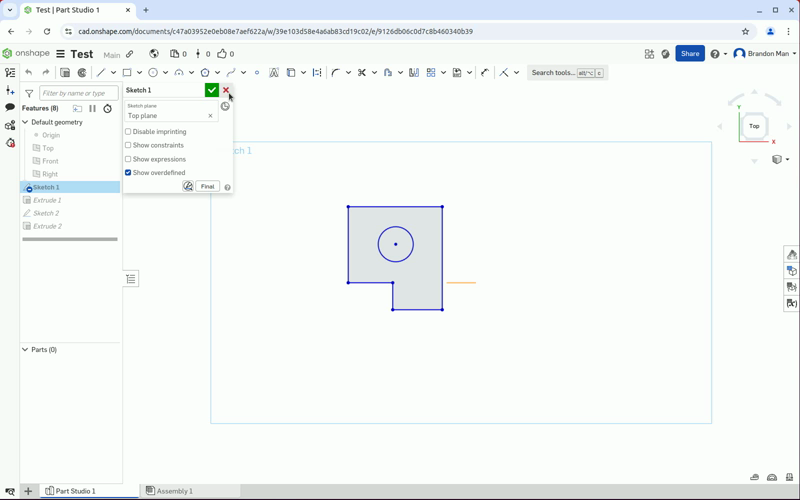
click(229, 92)
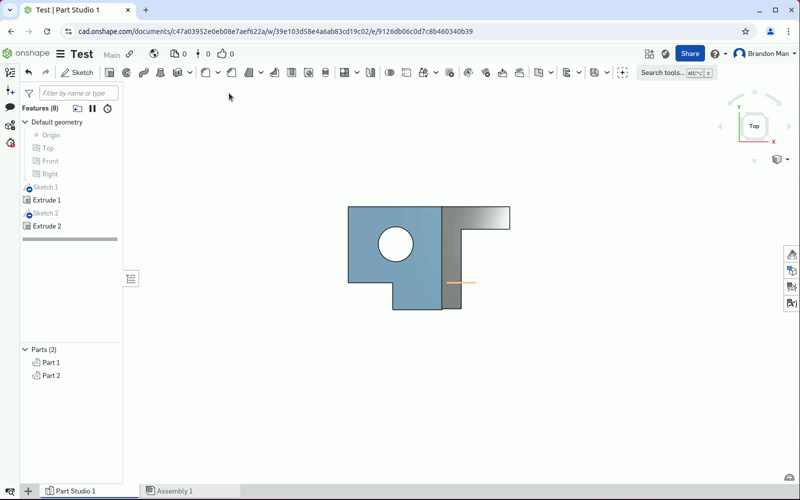
mouse_move(73, 352)
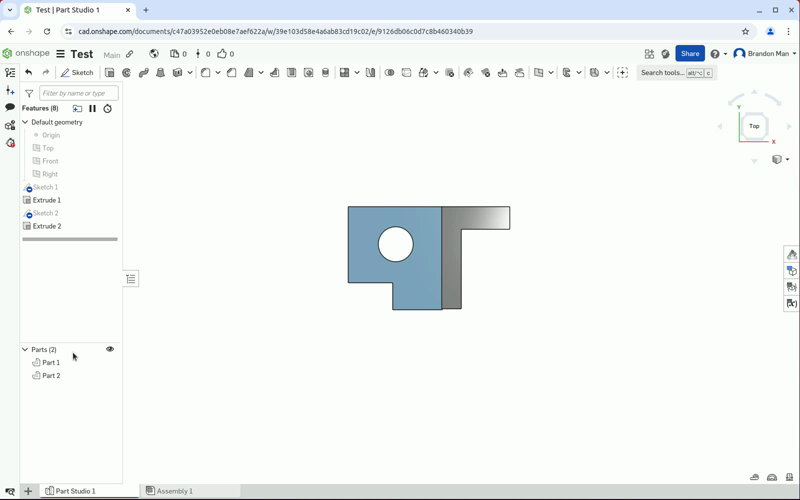
key(y)
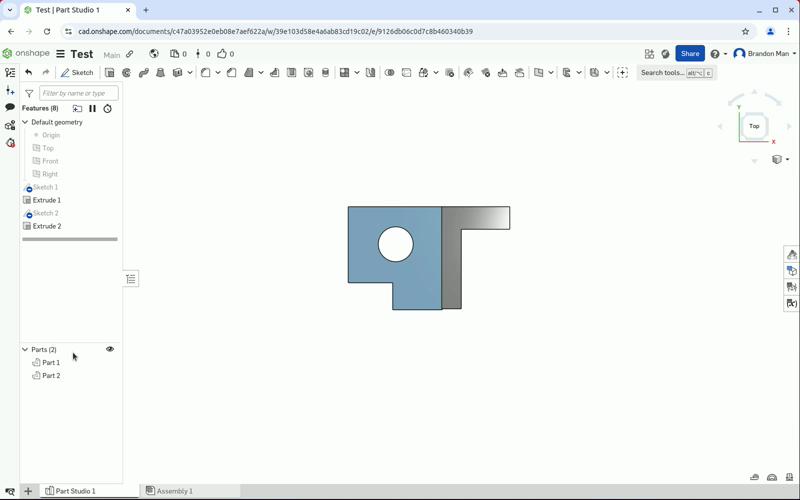
key(shift+p)
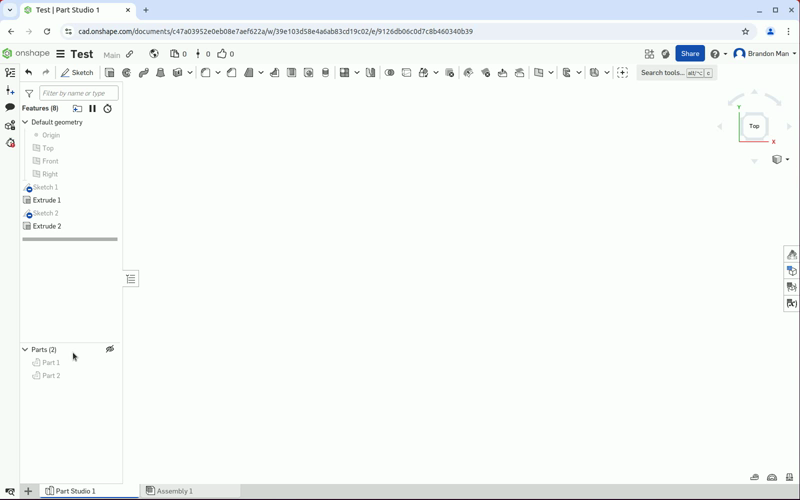
key(space)
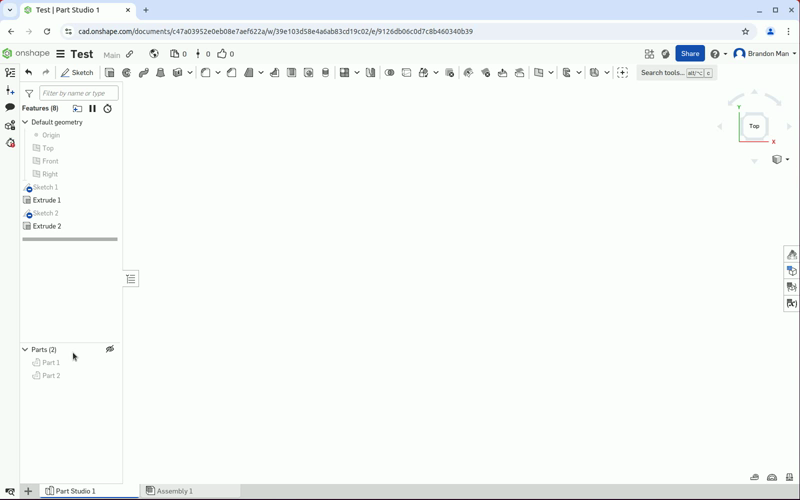
key_down(shift)
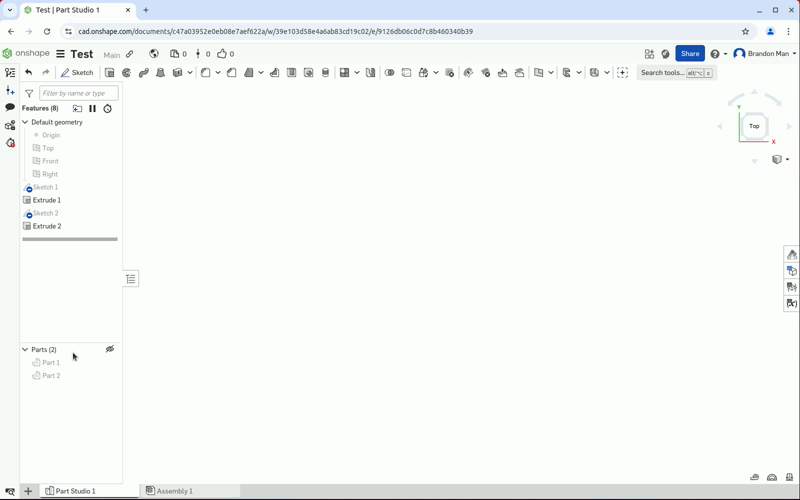
key(up)
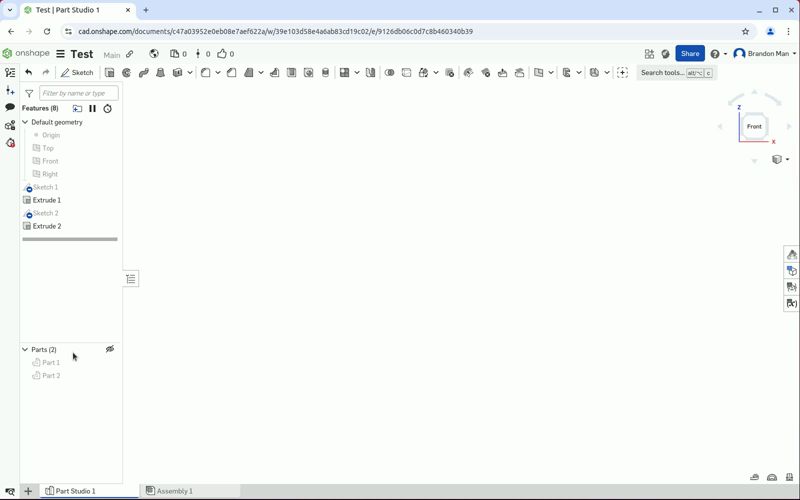
key_up(shift)
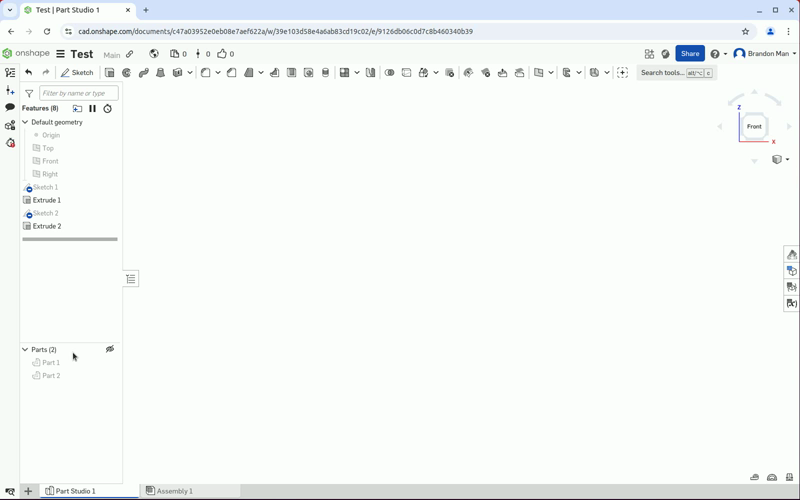
key(space)
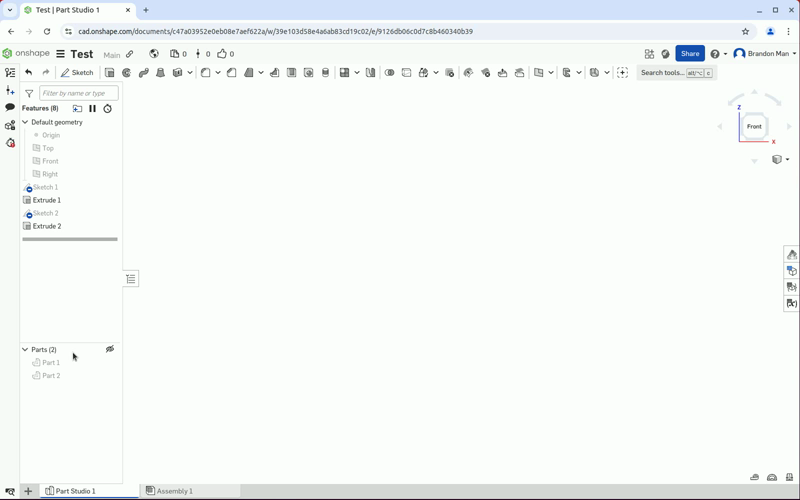
key_down(shift)
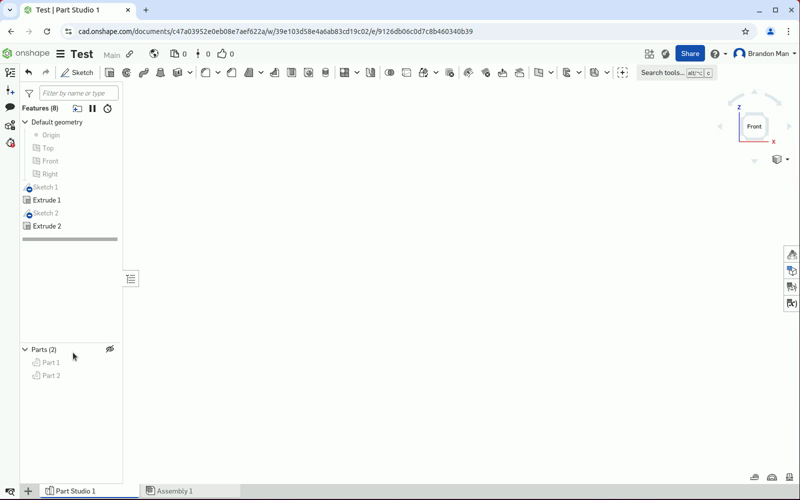
key(left)
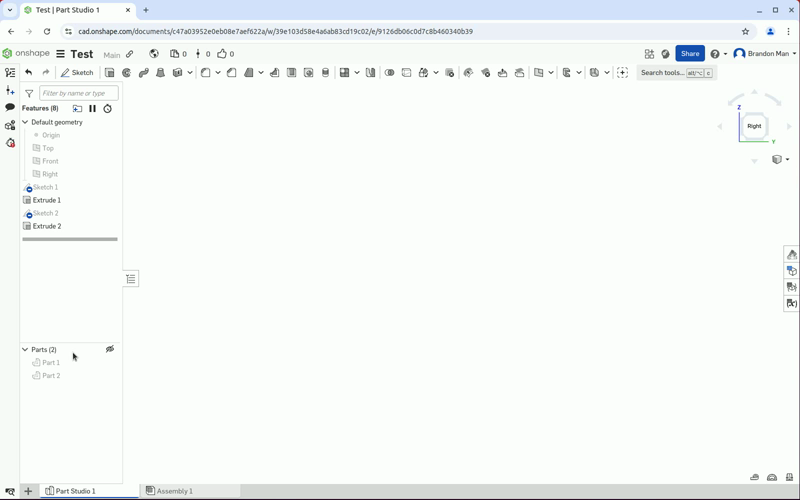
key_up(shift)
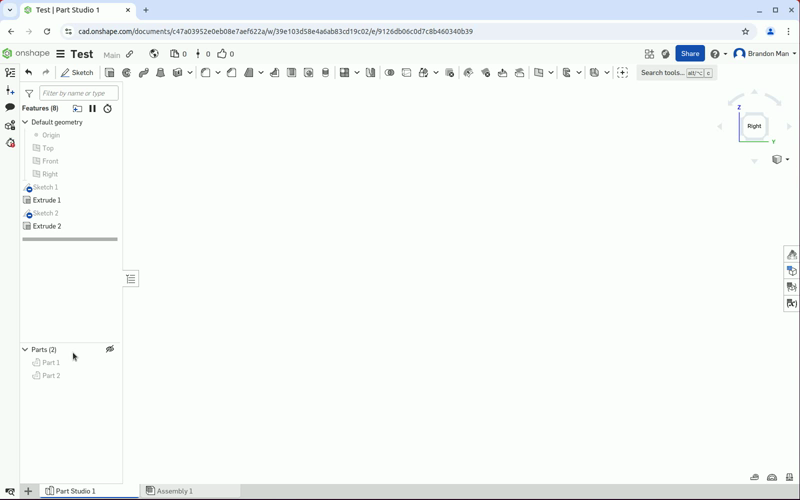
mouse_move(73, 352)
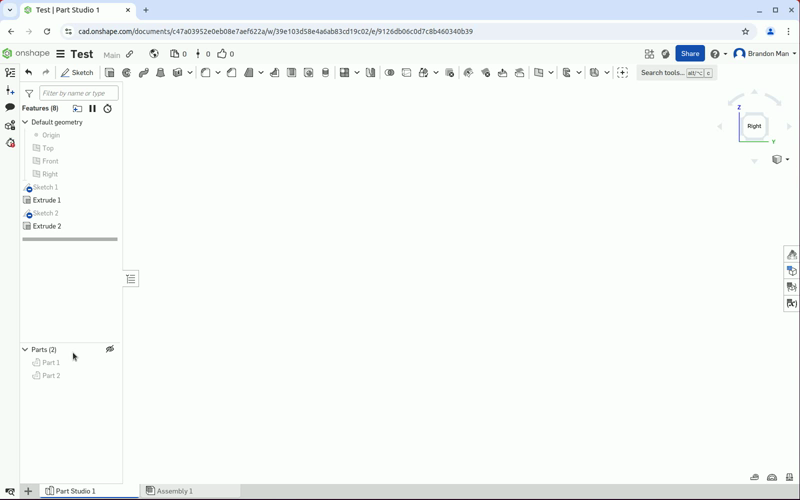
key(shift+y)
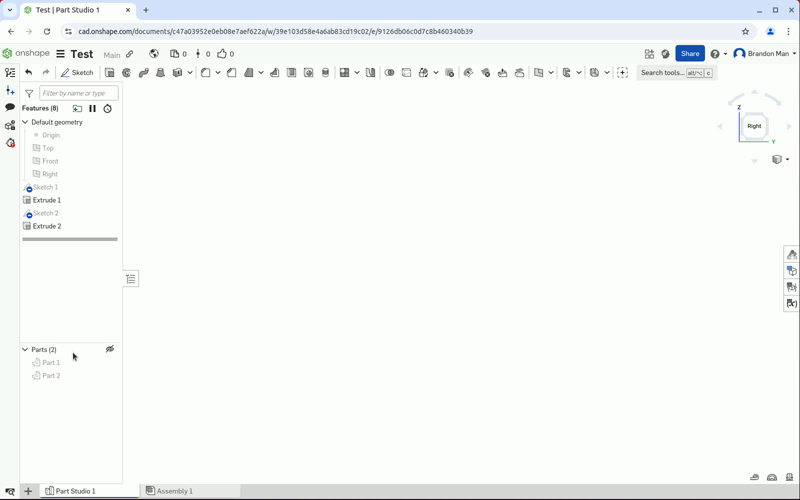
key(shift+s)
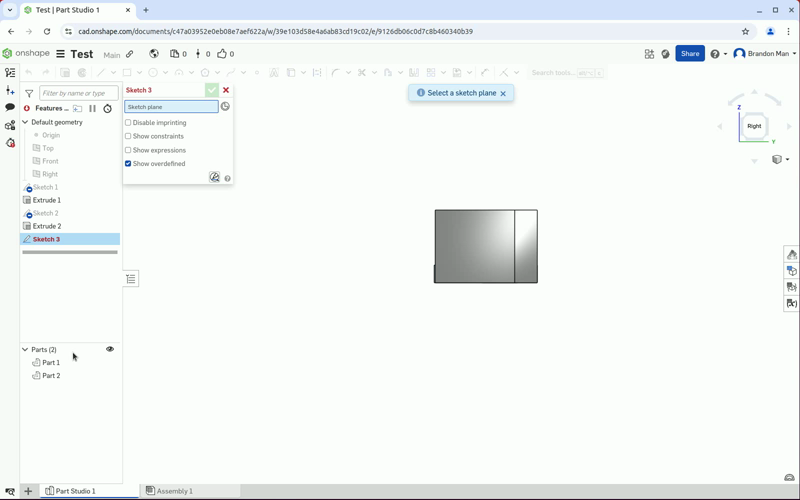
mouse_move(73, 176)
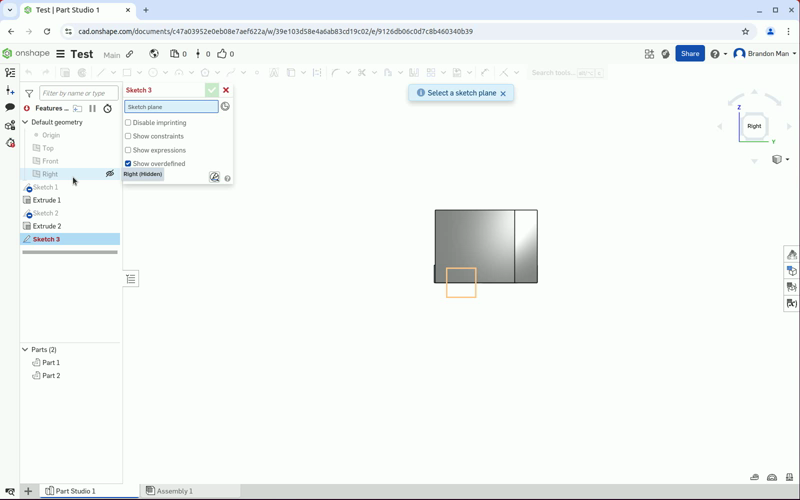
click(73, 176)
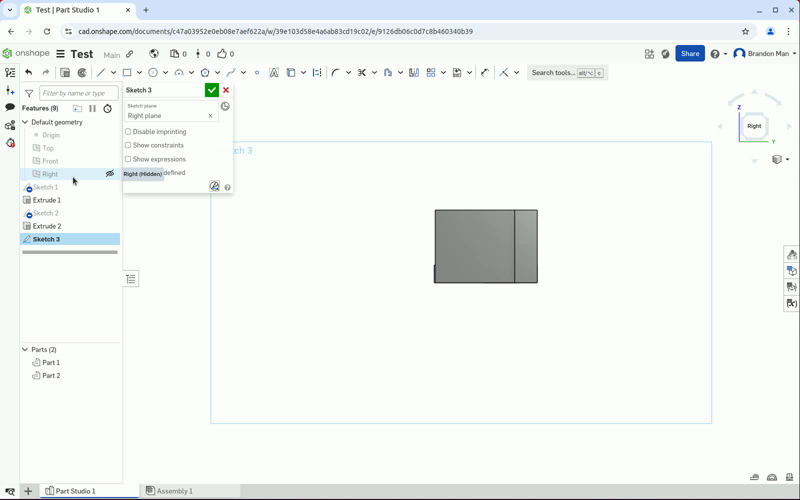
mouse_move(73, 352)
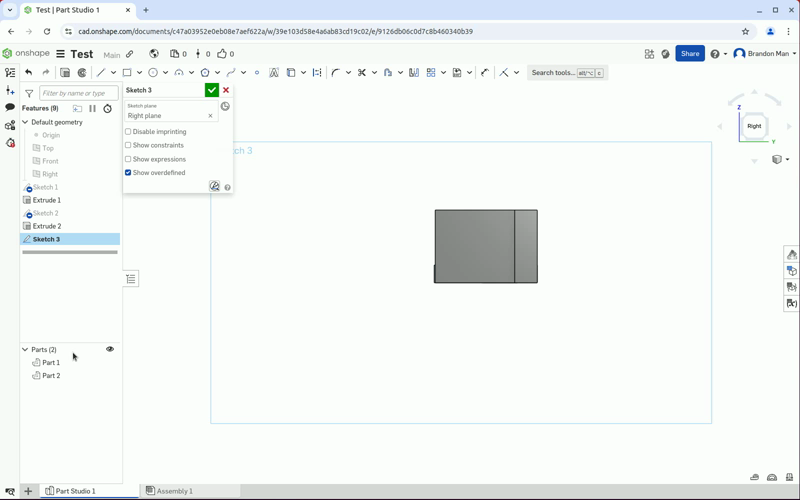
key(y)
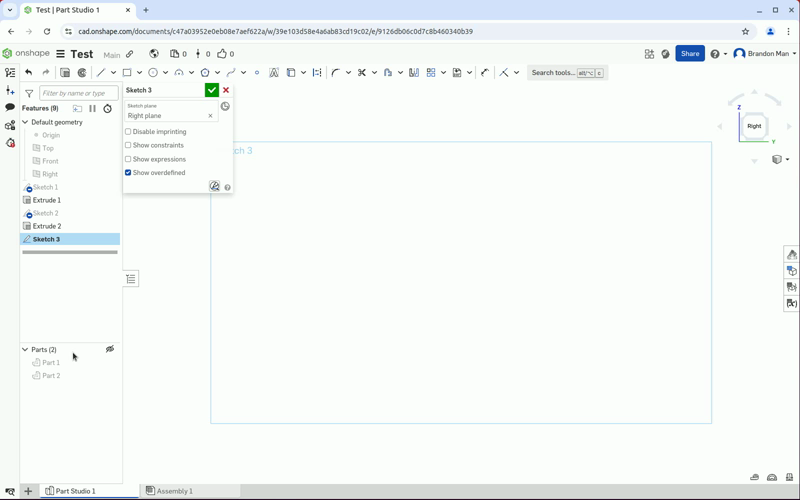
key(c)
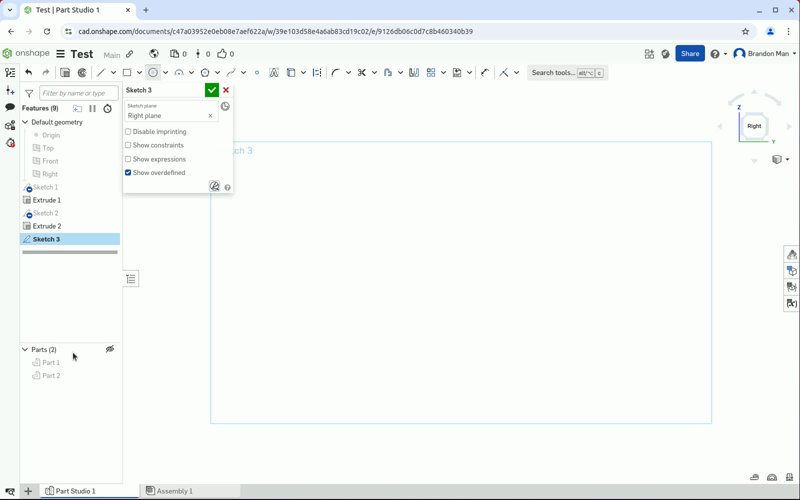
key_down(shift)
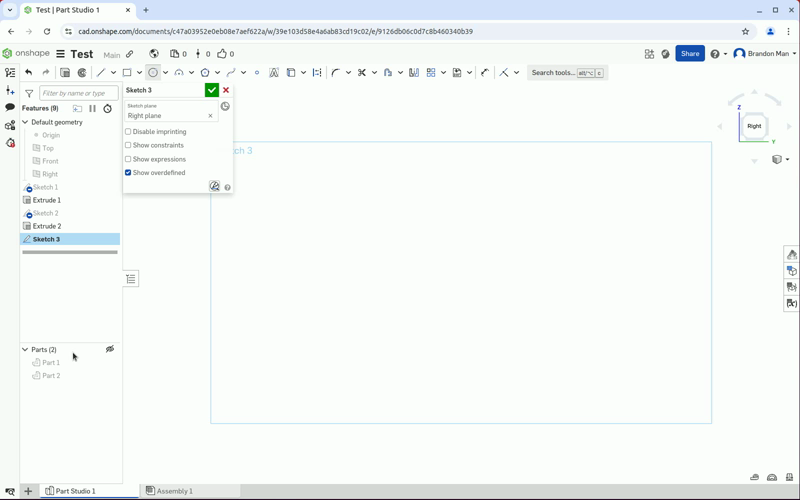
mouse_move(476, 236)
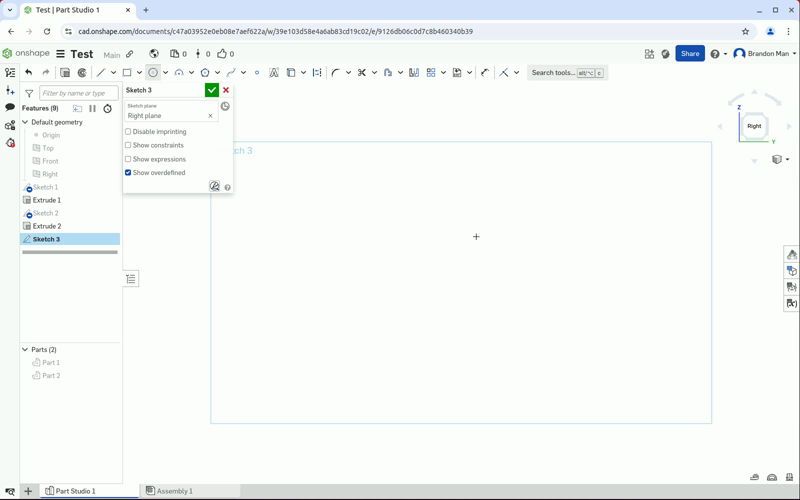
click(476, 236)
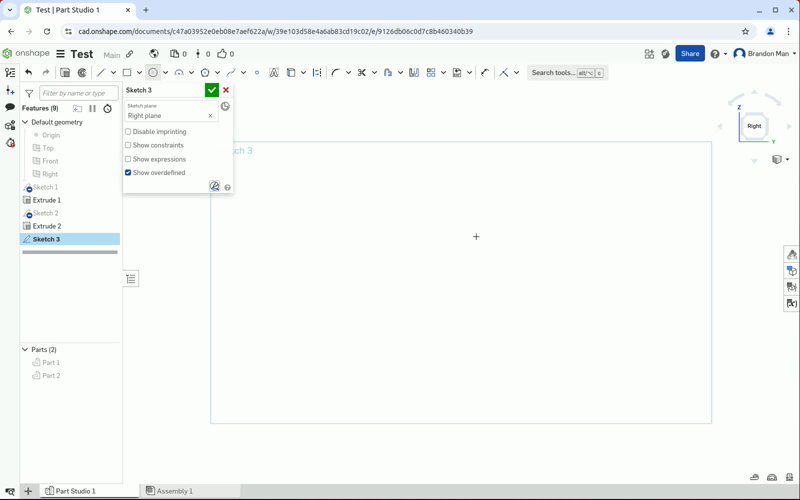
key_up(shift)
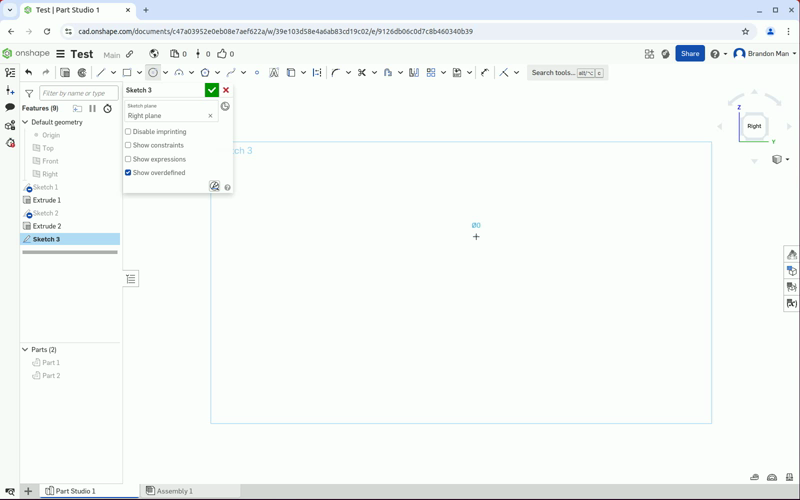
mouse_move(494, 236)
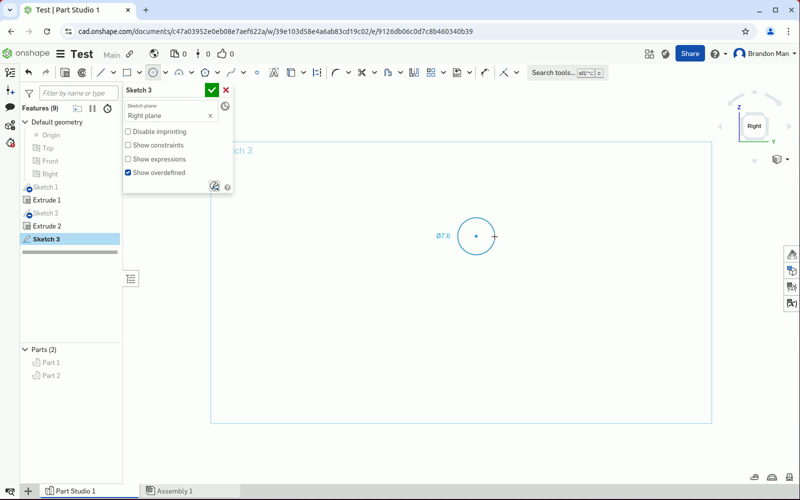
click(494, 236)
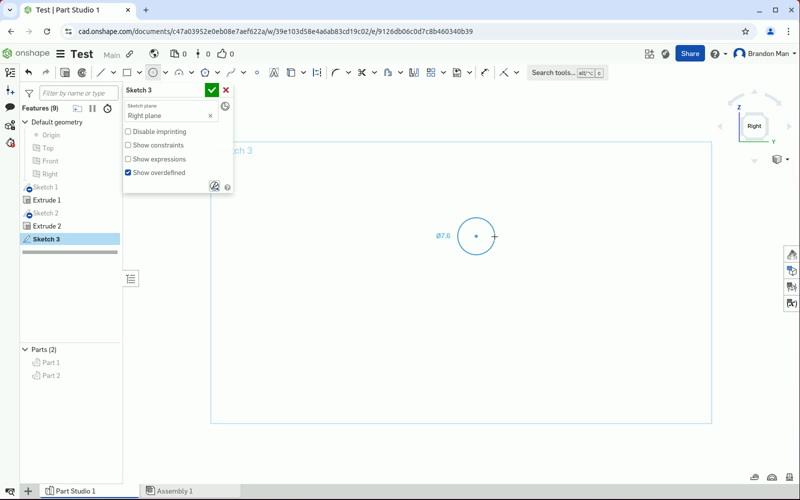
key(esc)
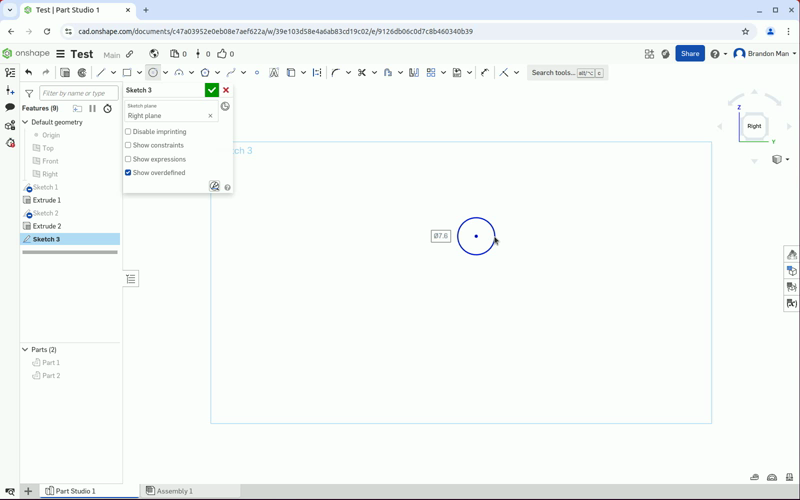
mouse_move(463, 228)
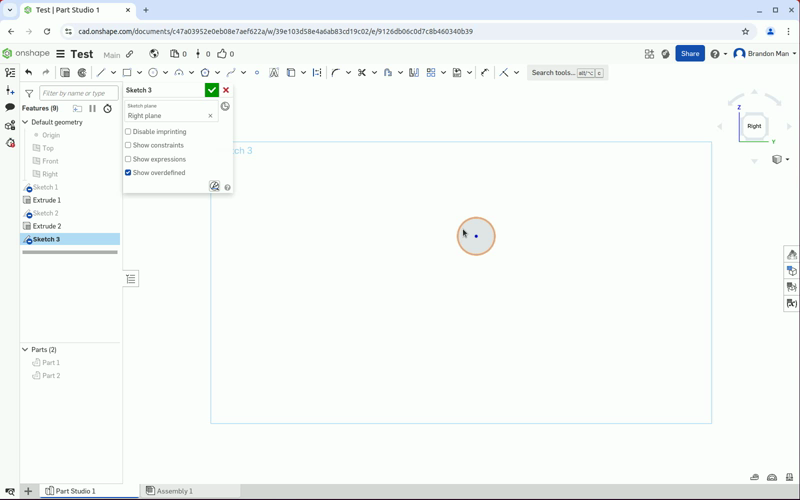
scroll(6)
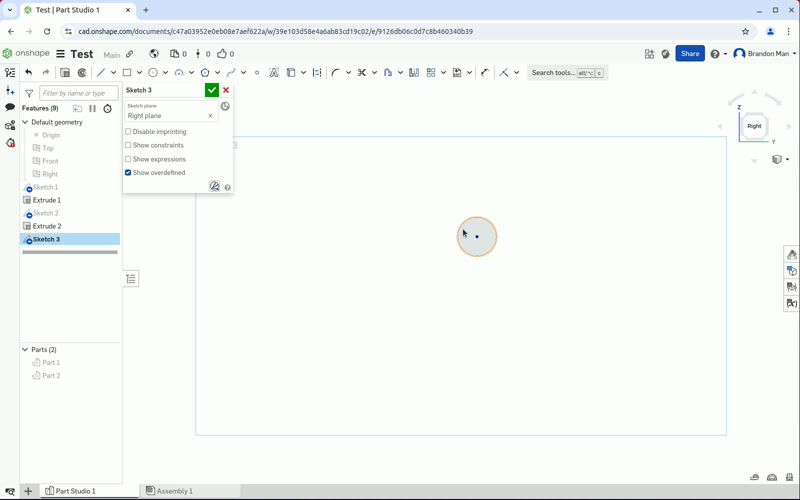
scroll(6)
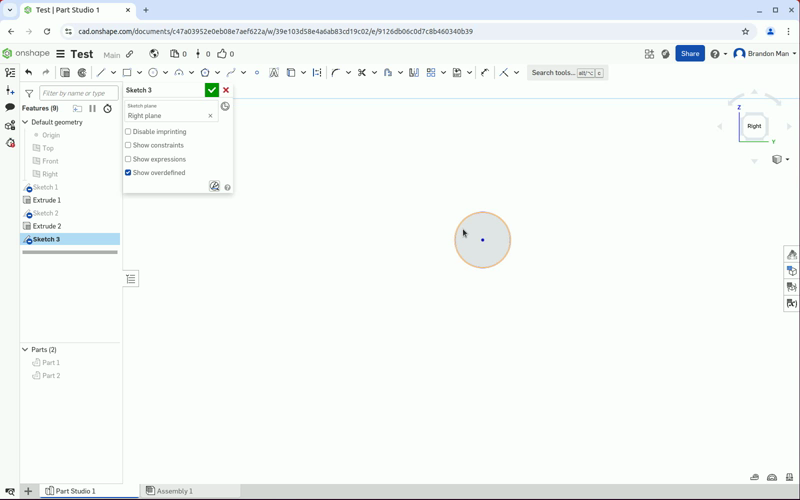
scroll(6)
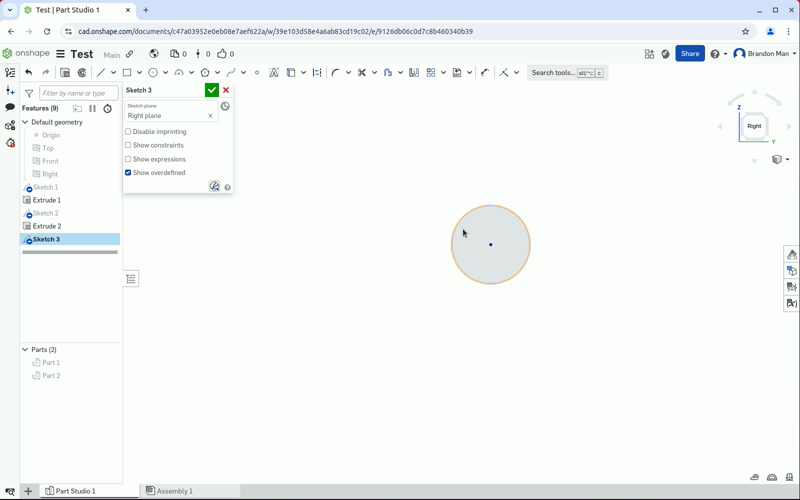
scroll(6)
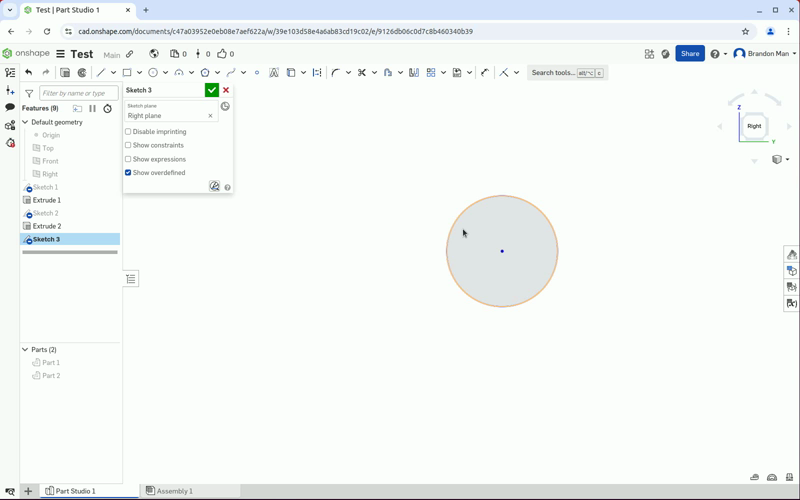
scroll(6)
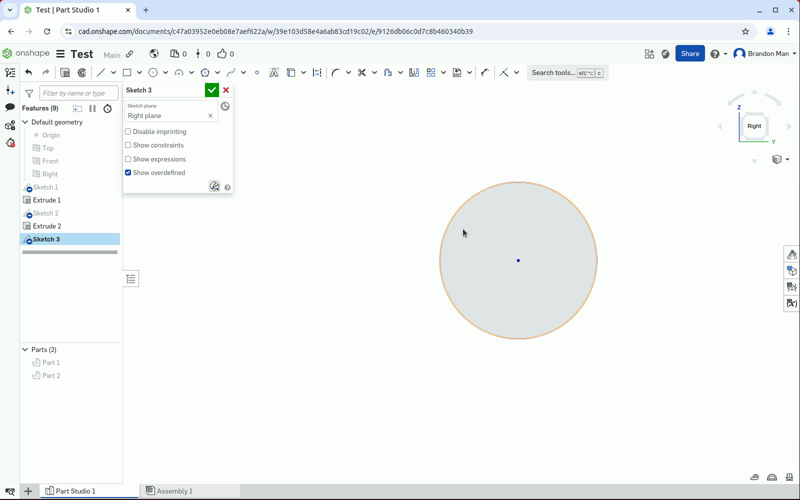
scroll(6)
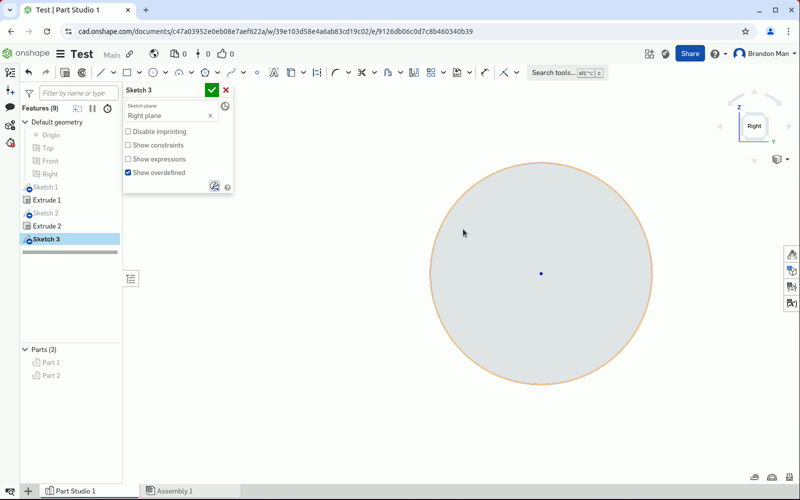
scroll(6)
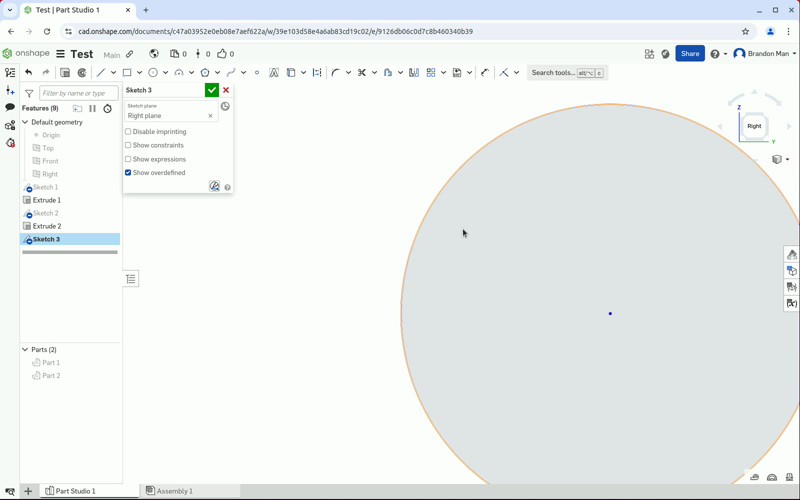
click(463, 228)
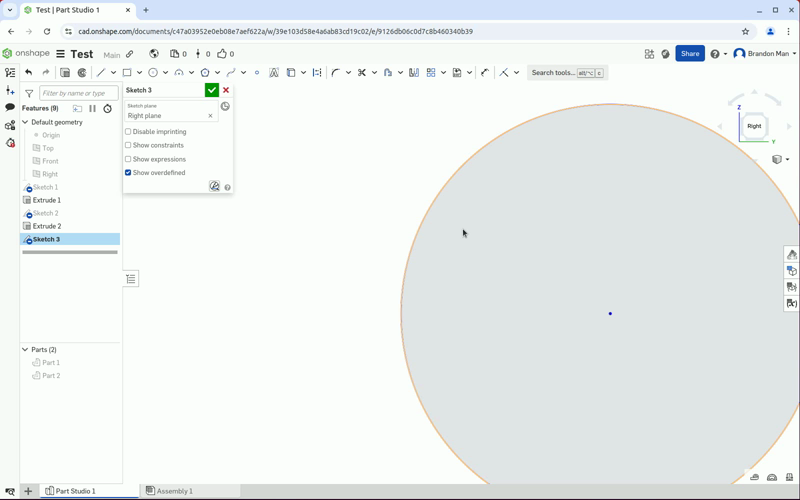
scroll(-6)
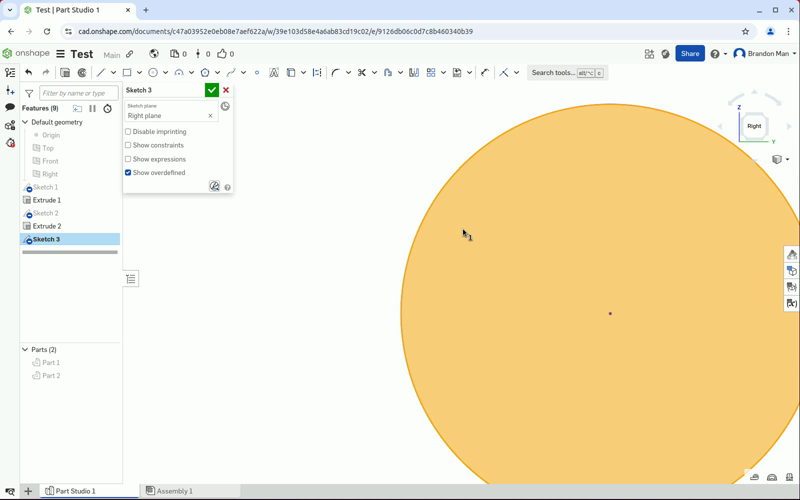
scroll(-6)
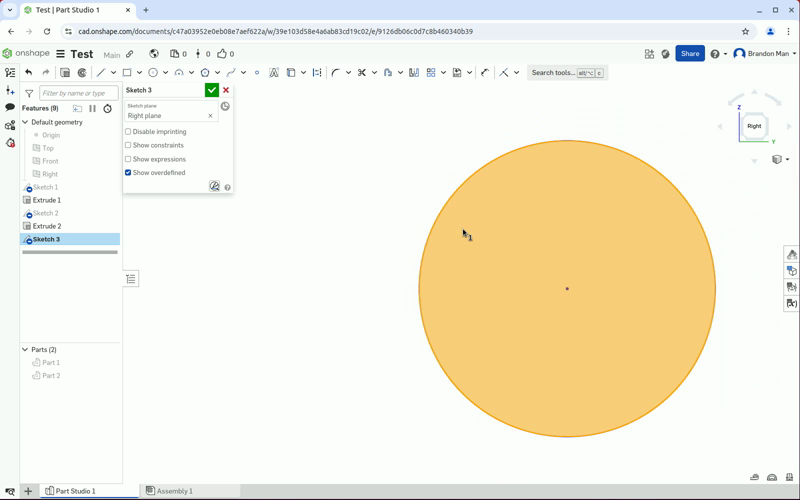
scroll(-6)
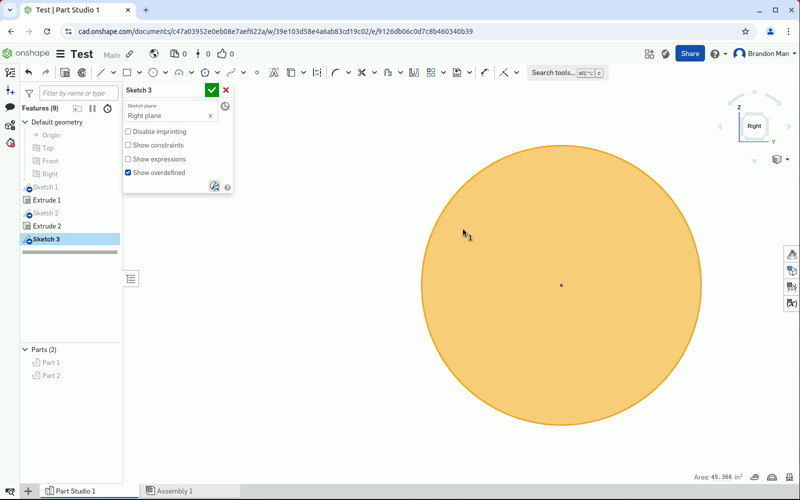
scroll(-6)
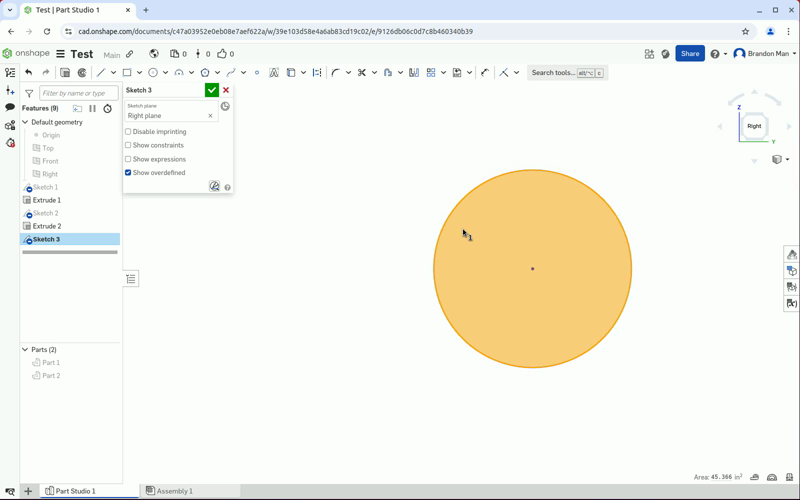
scroll(-6)
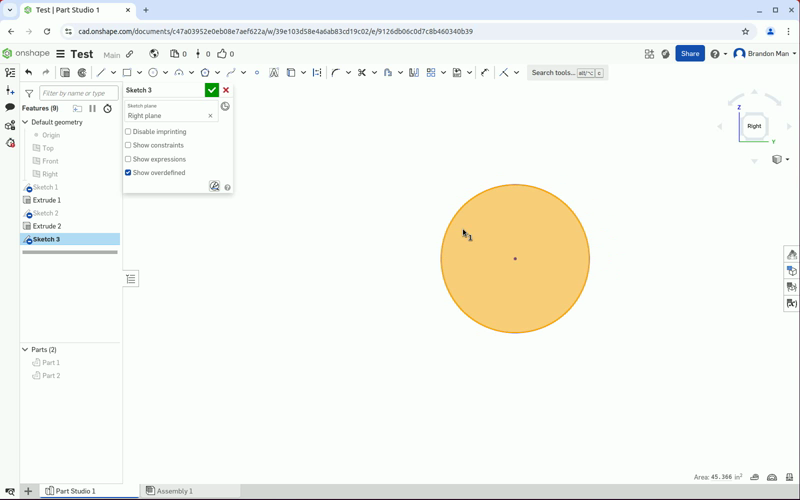
scroll(-6)
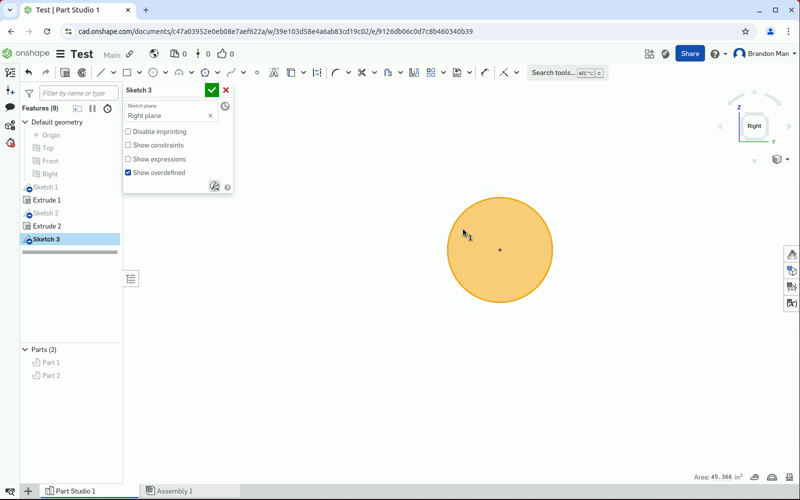
scroll(-6)
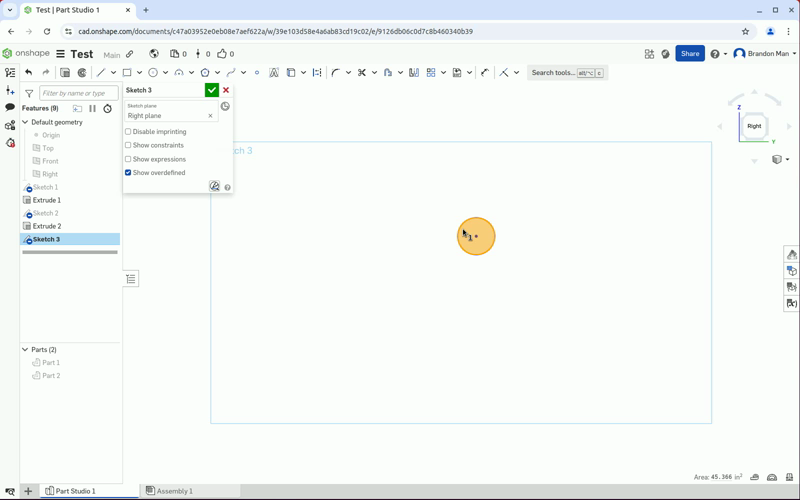
mouse_move(73, 352)
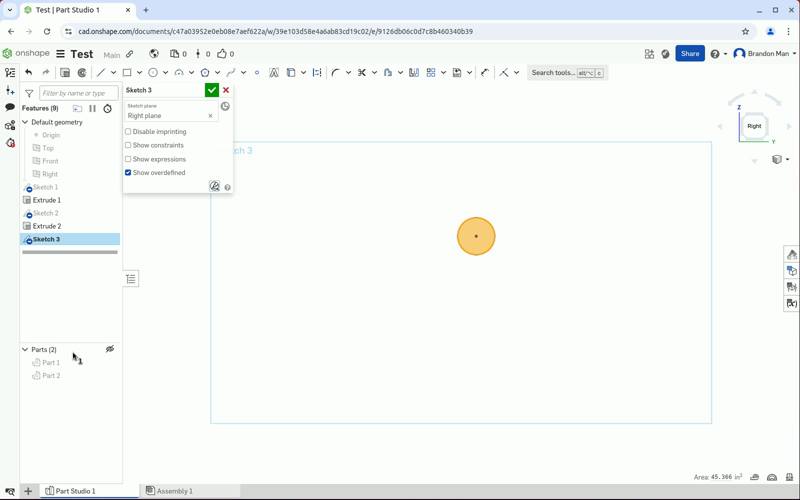
key(shift+y)
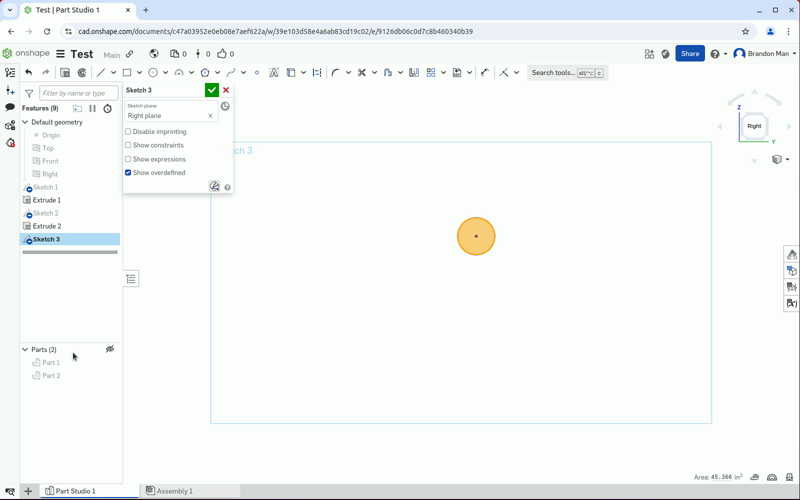
key(shift+e)
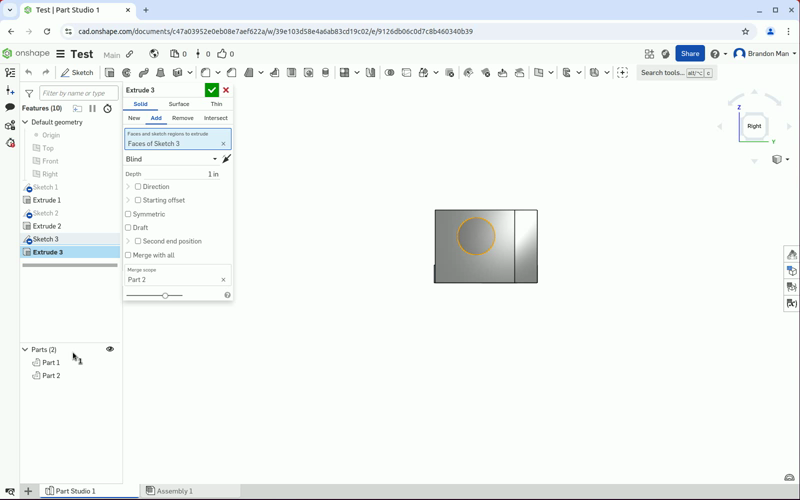
mouse_move(143, 106)
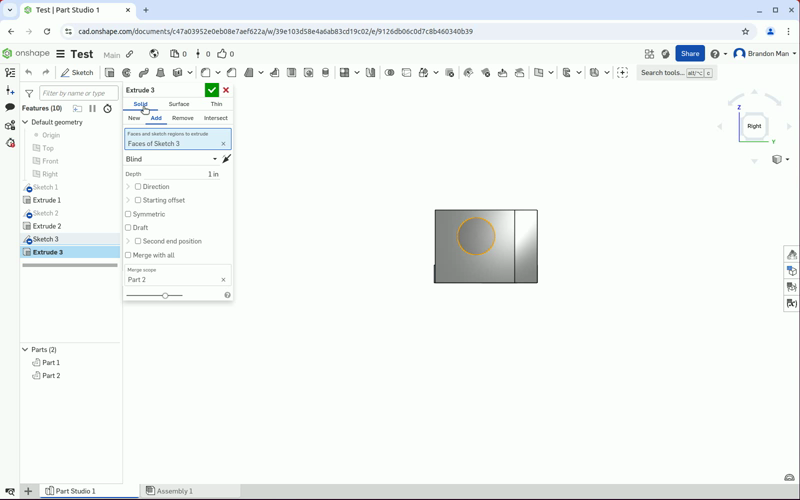
click(143, 106)
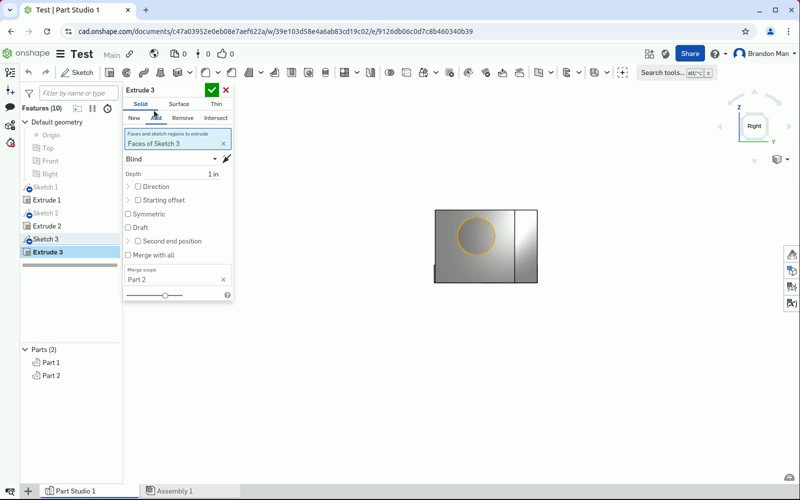
mouse_move(186, 120)
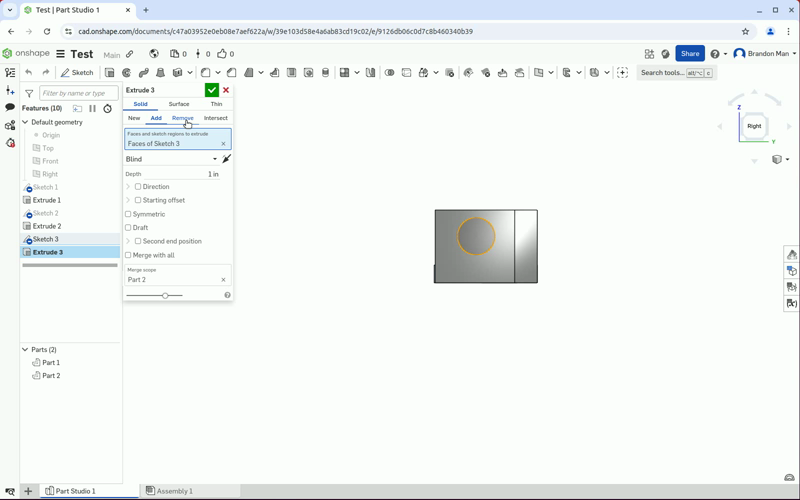
click(186, 120)
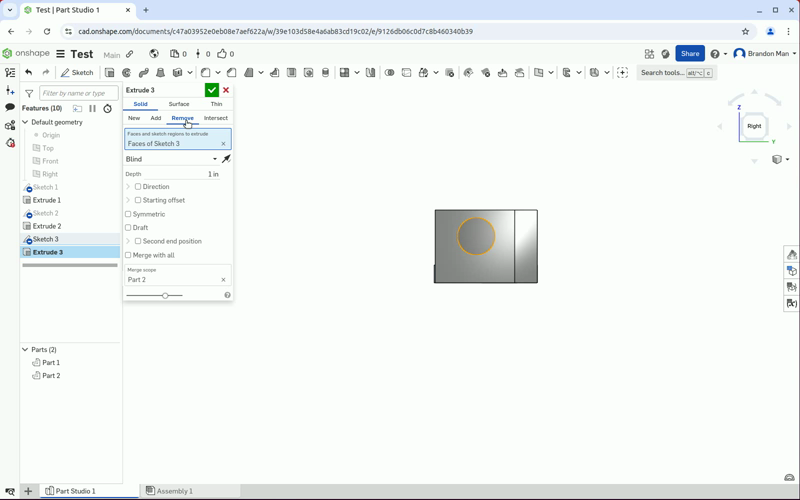
key(tab, 4)
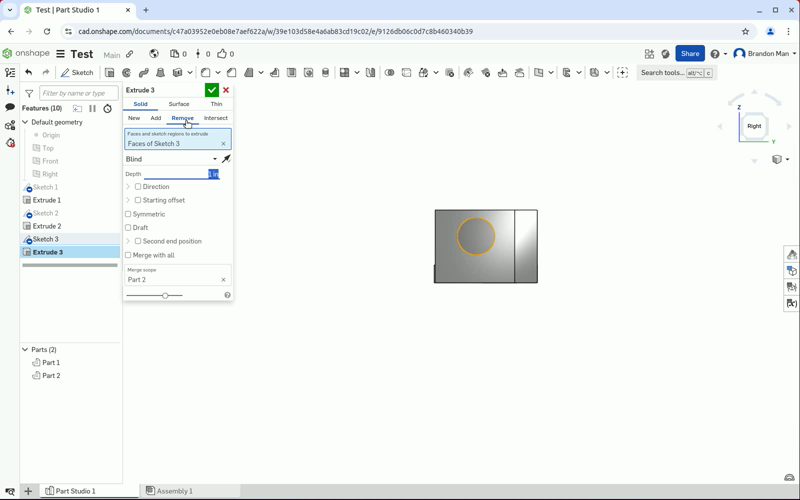
text(18.535)
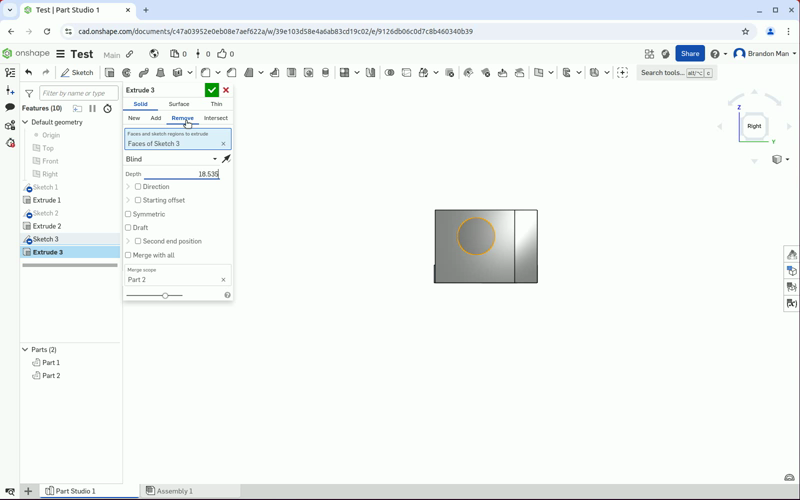
key(tab, 6)
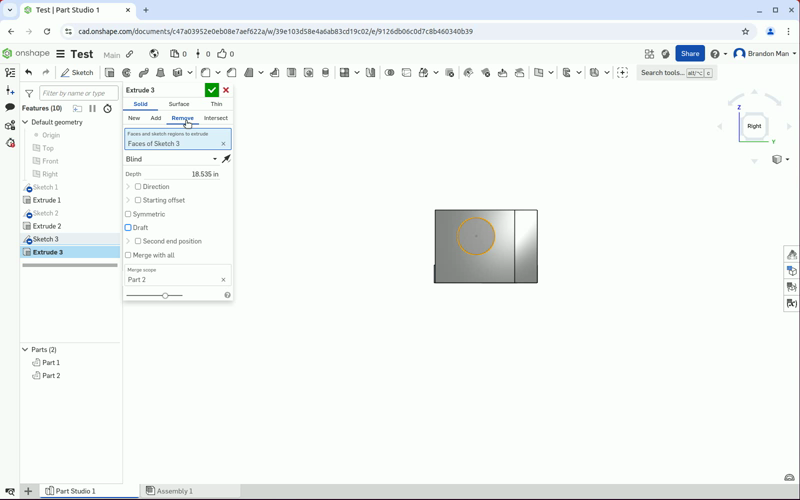
key(space)
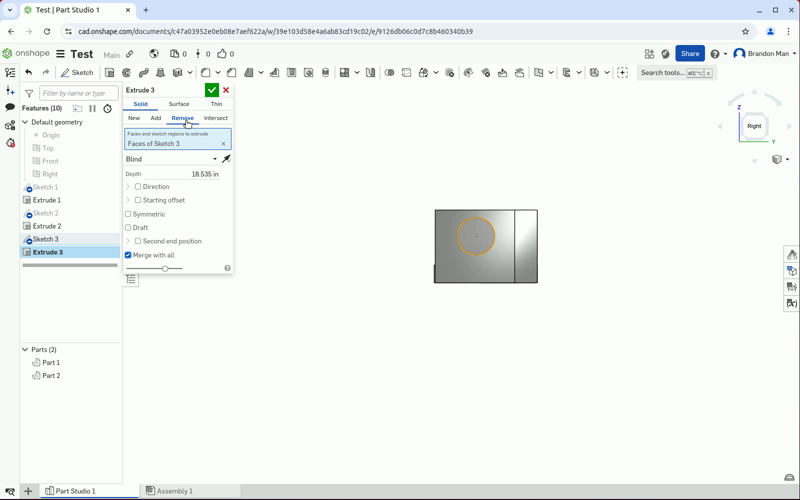
key(enter)
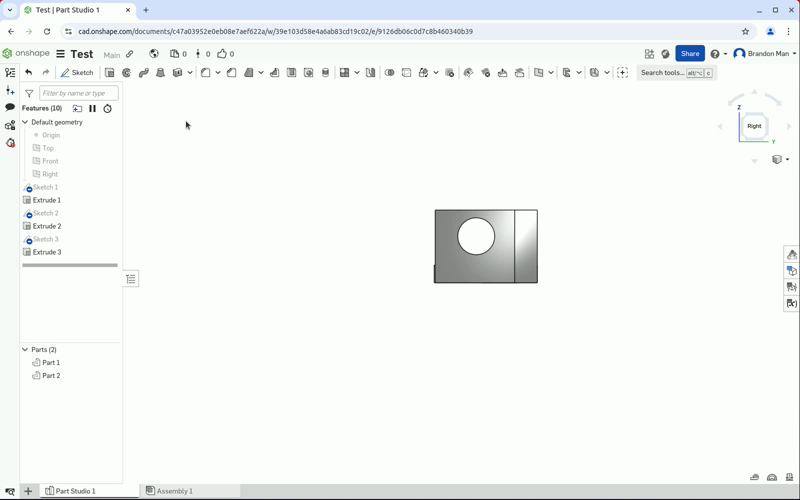
key(shift+h)
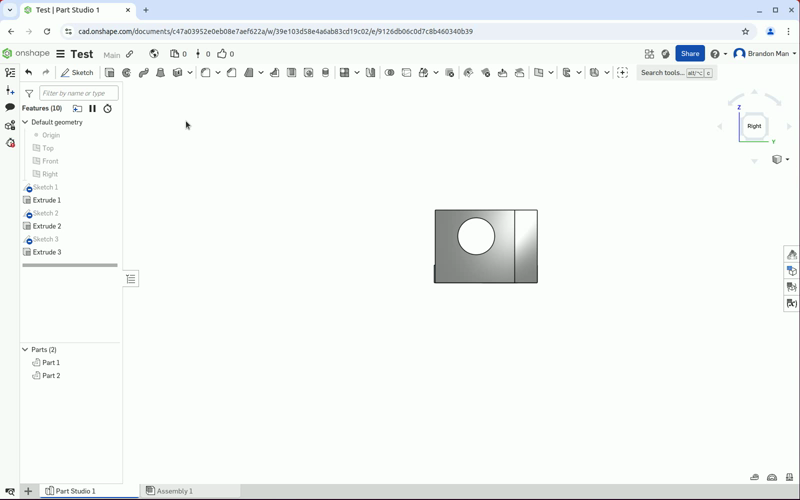
key(shift+h)
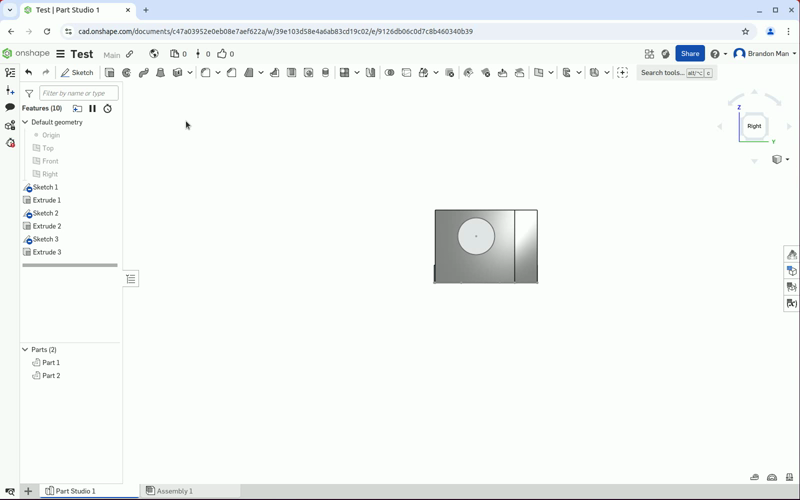
key(shift+7)
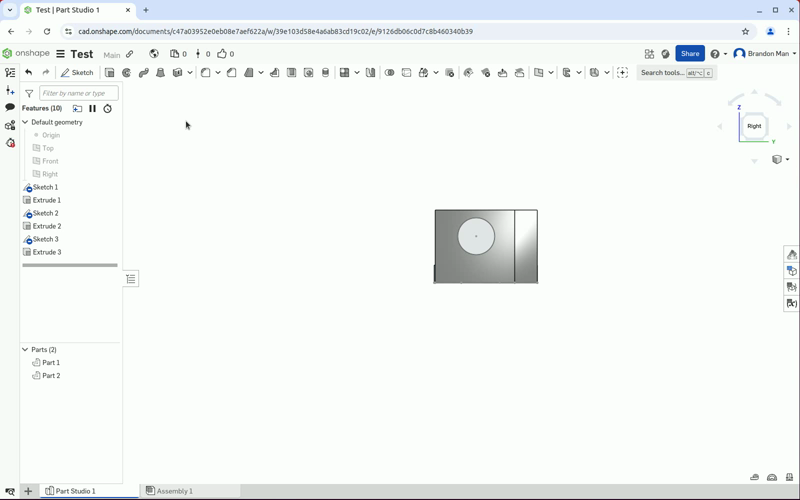
key(right, 2)
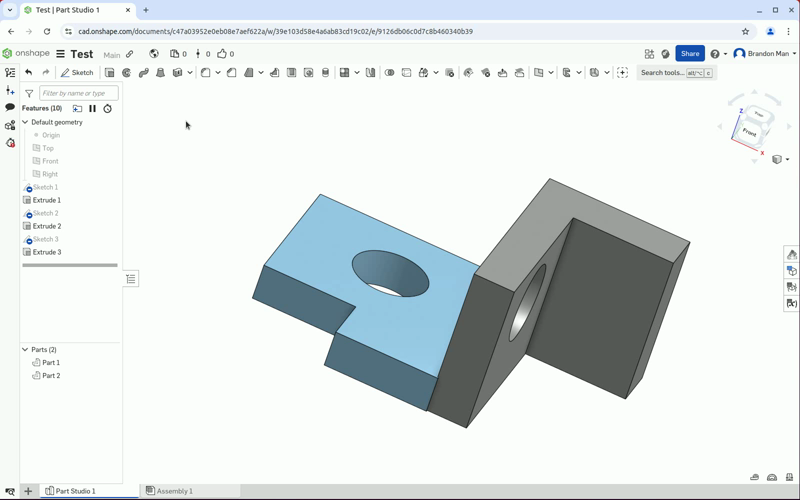
key(down, 2)
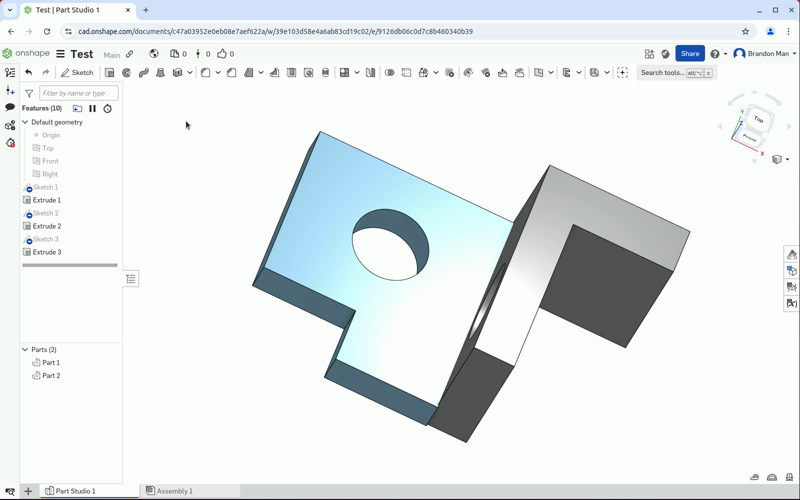
key(up, 2)
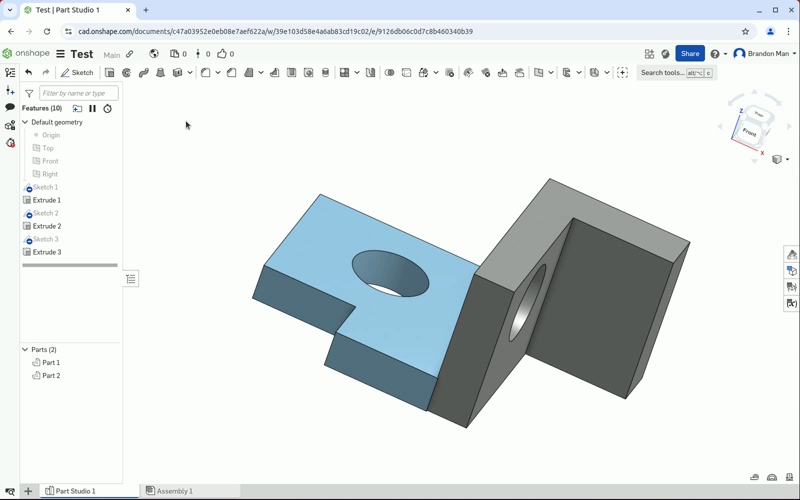
key(left, 2)
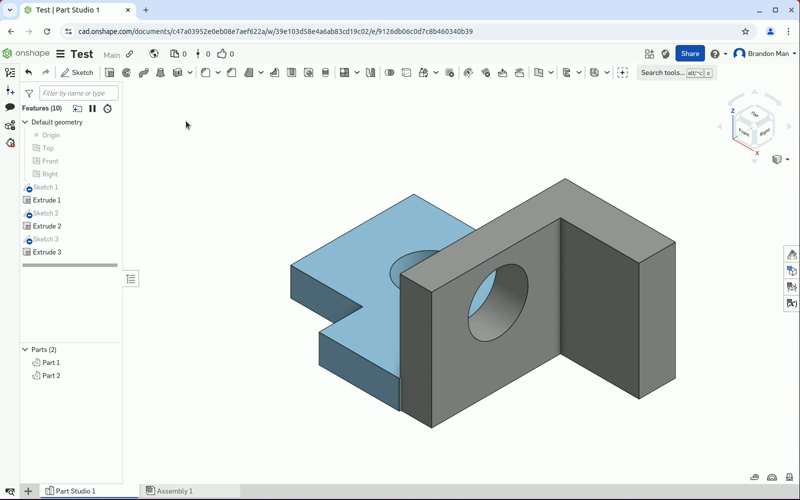
mouse_move(73, 189)
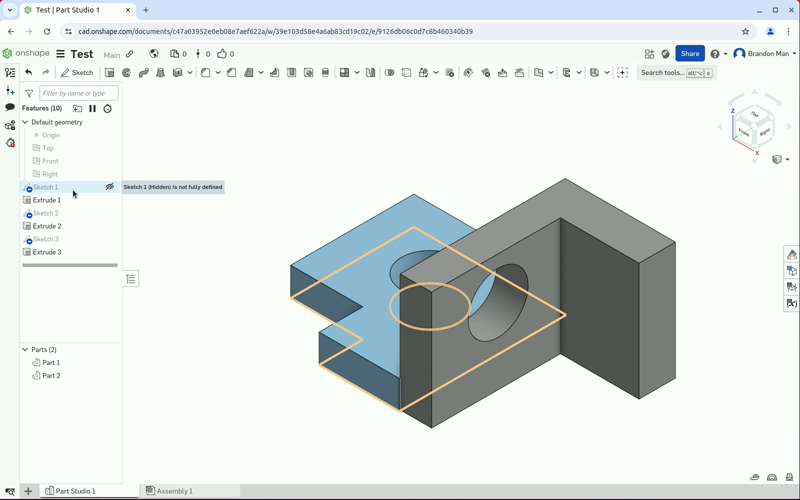
click(73, 189)